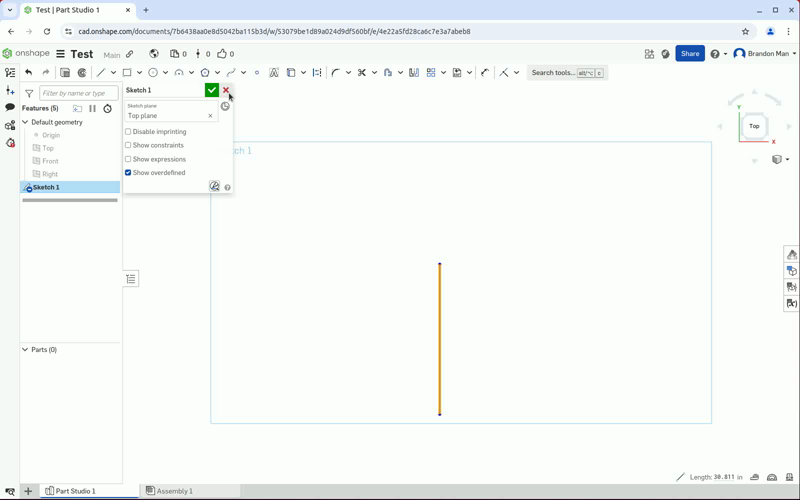
key(shift+h)
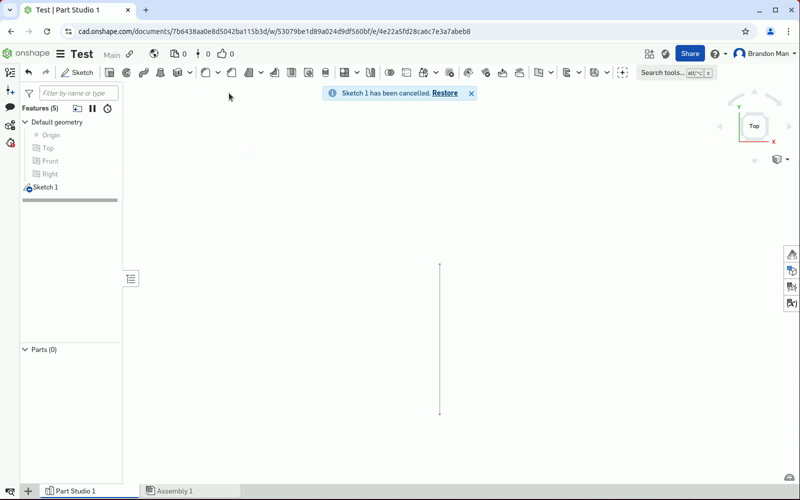
key(shift+s)
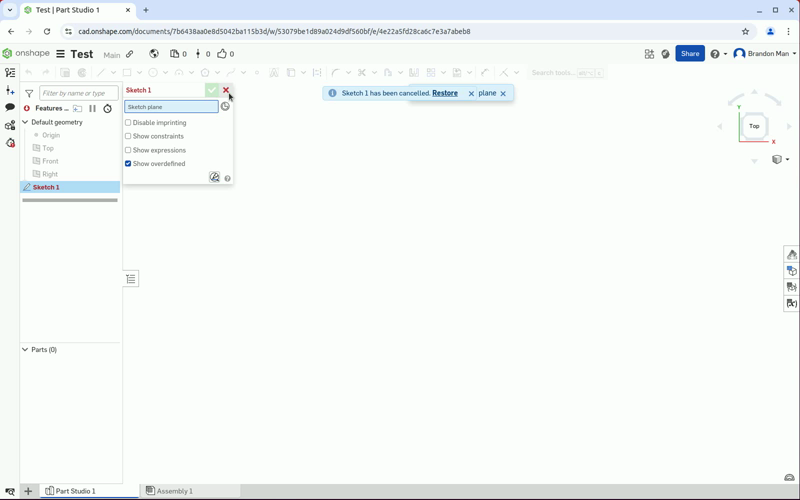
mouse_move(73, 150)
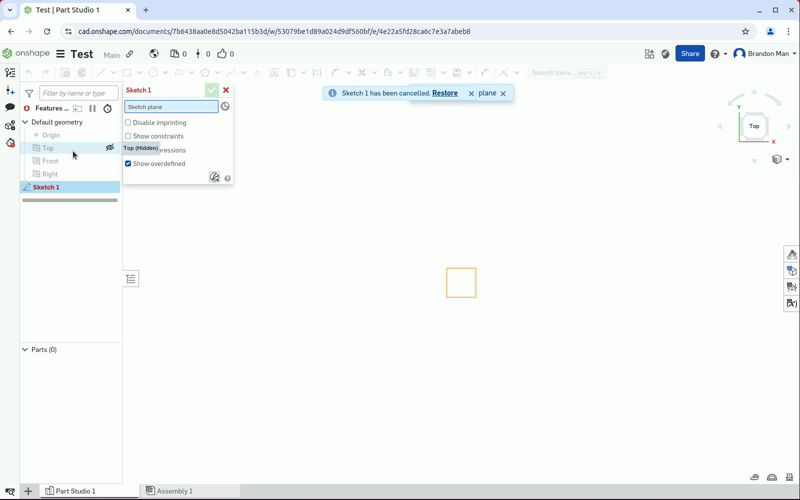
click(73, 150)
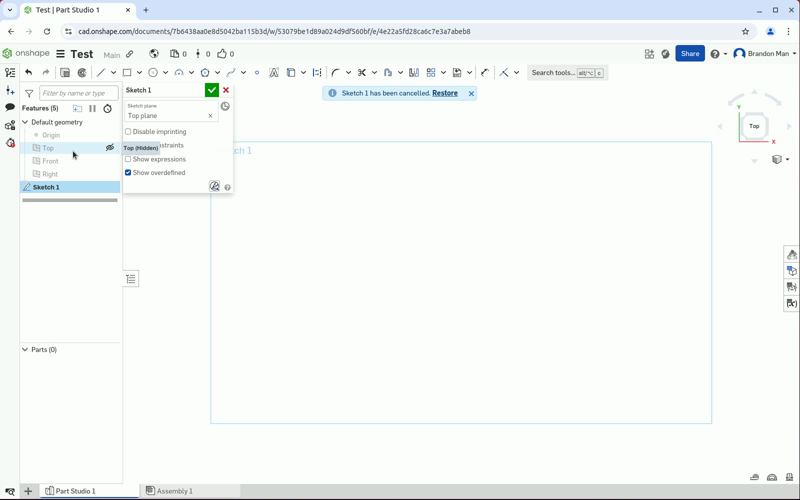
mouse_move(73, 352)
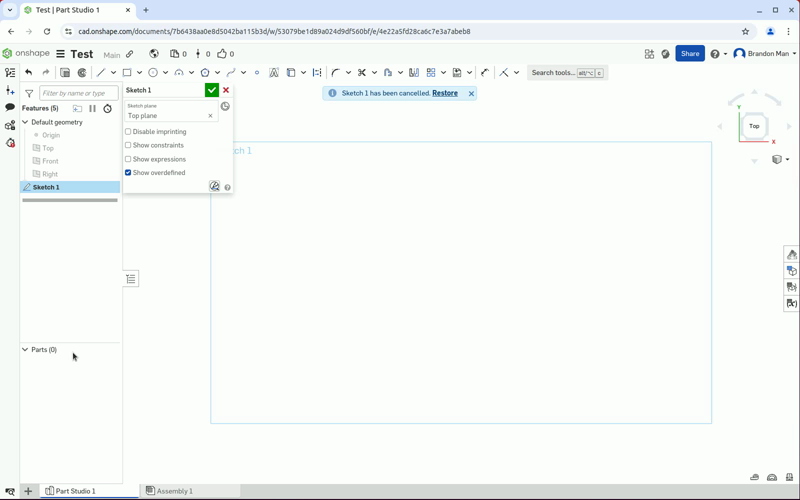
key(y)
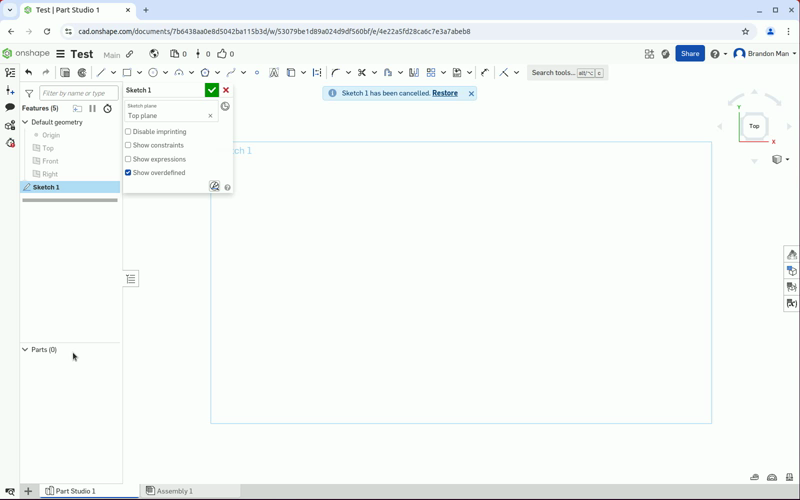
key(l)
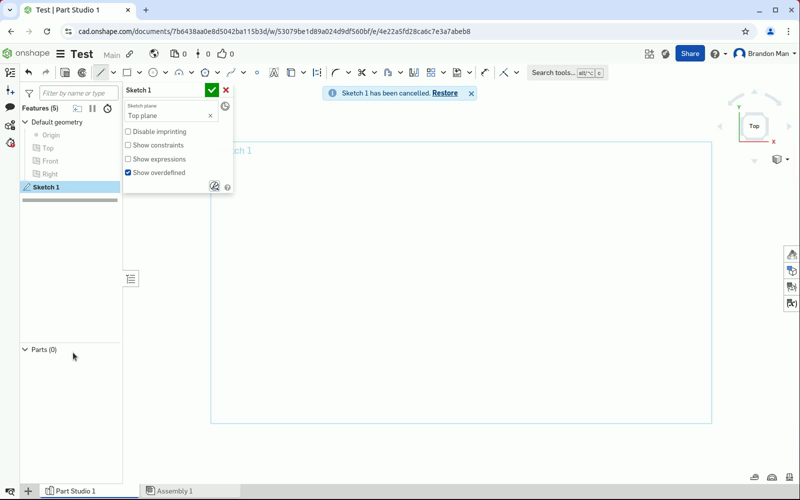
key_down(shift)
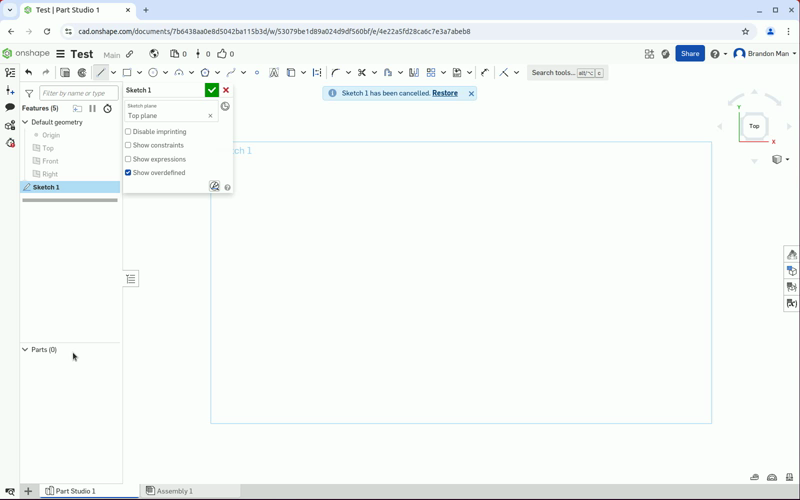
mouse_move(460, 282)
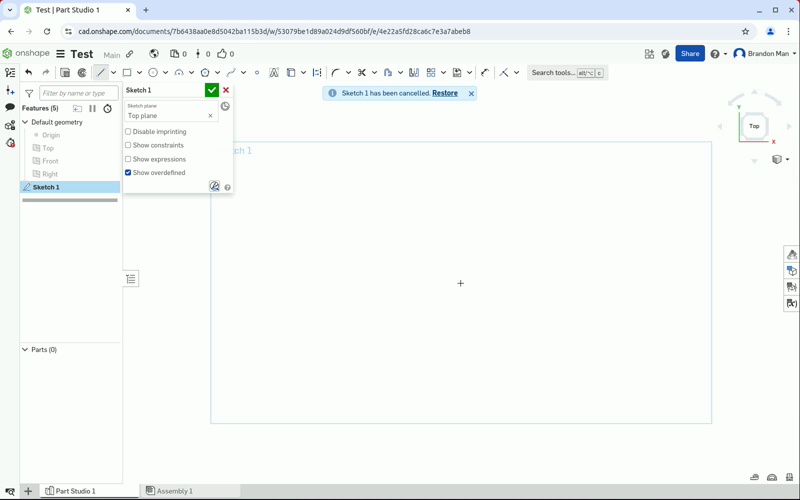
click(460, 282)
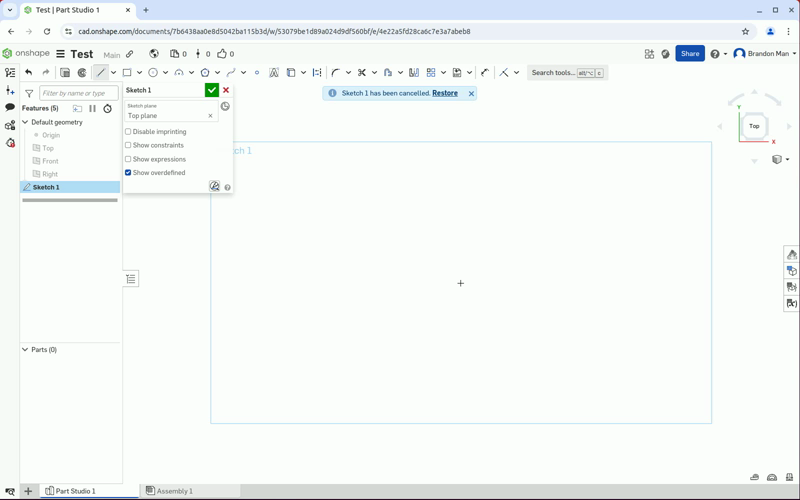
key_up(shift)
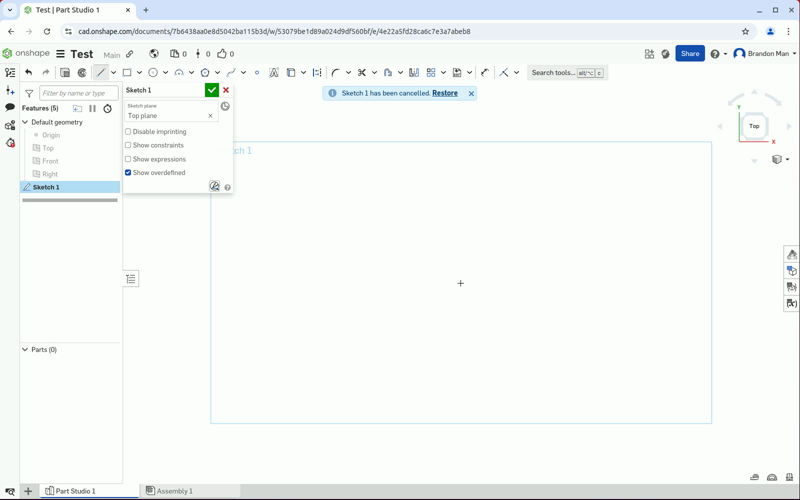
key_down(shift)
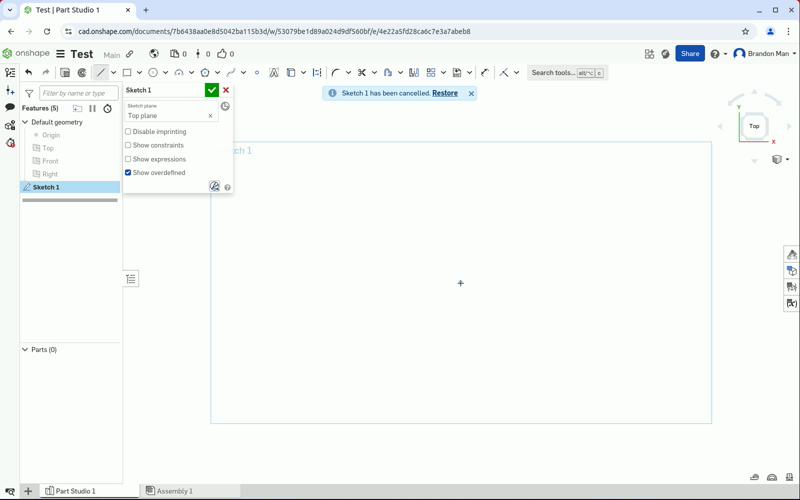
mouse_move(566, 282)
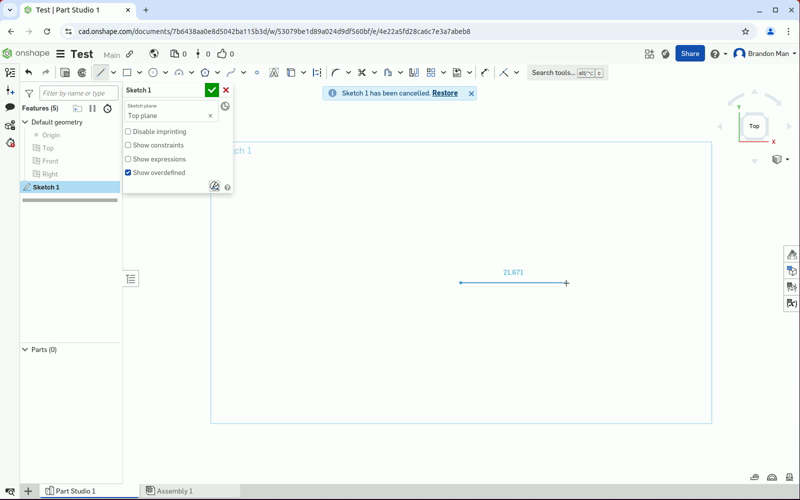
click(566, 282)
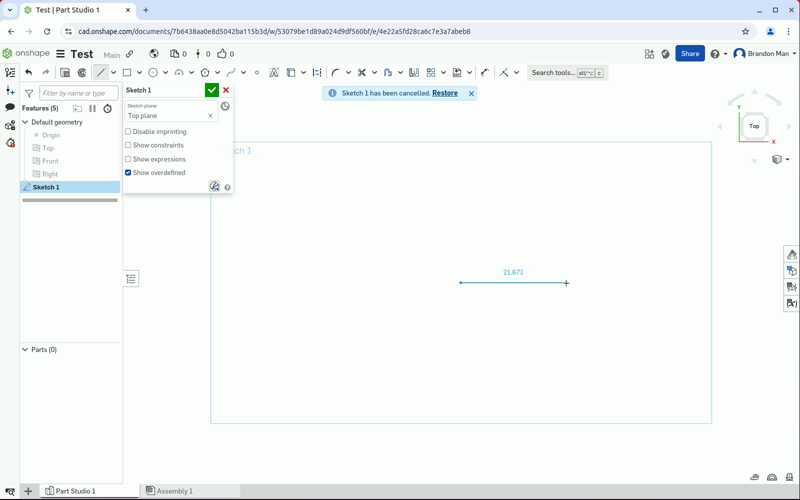
key_up(shift)
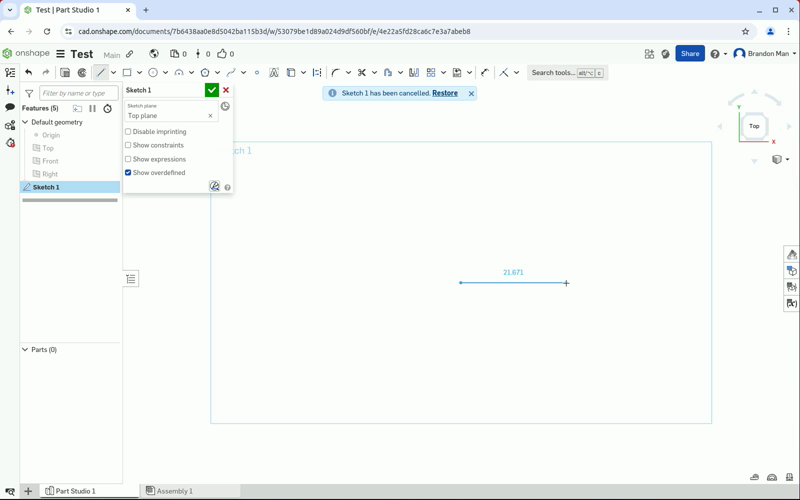
key_down(shift)
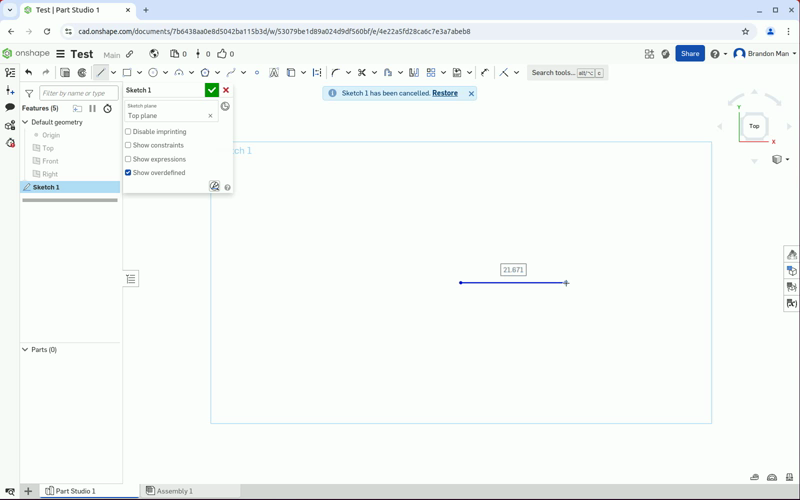
mouse_move(589, 282)
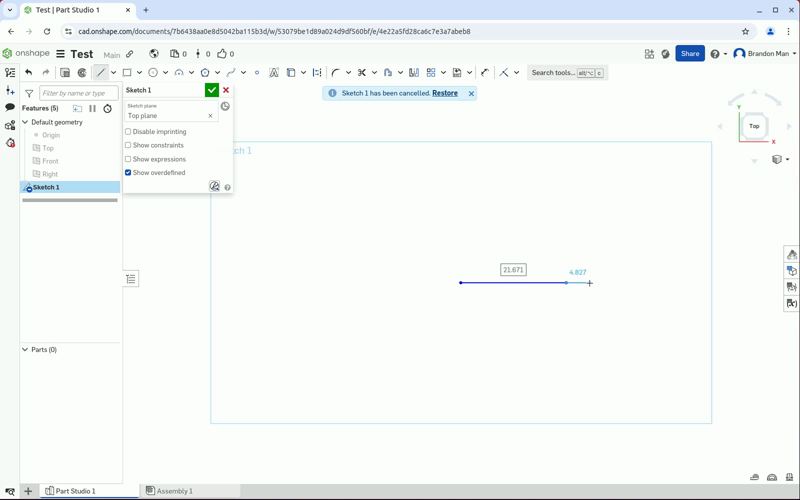
mouse_move(566, 226)
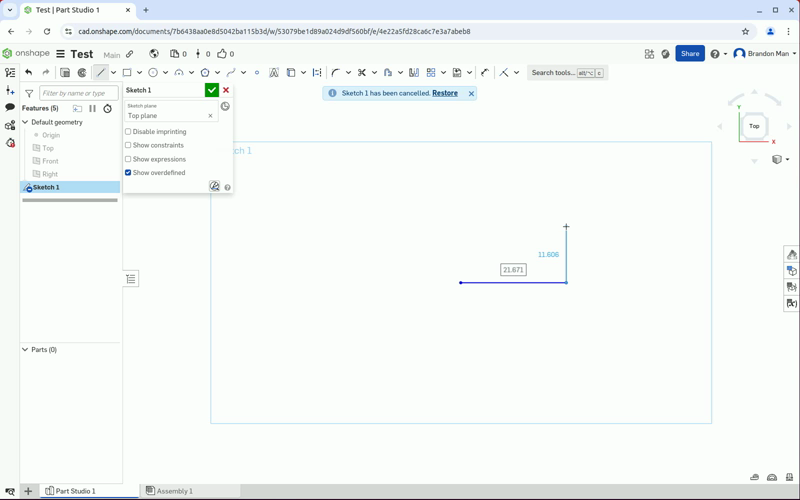
click(566, 226)
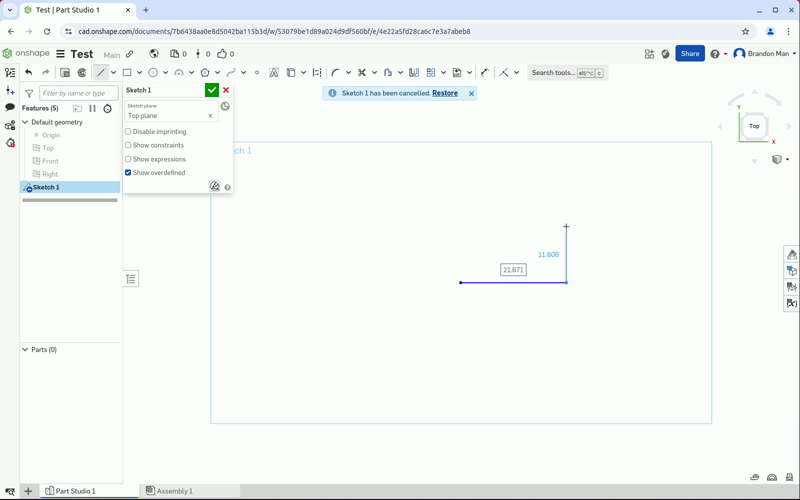
key_up(shift)
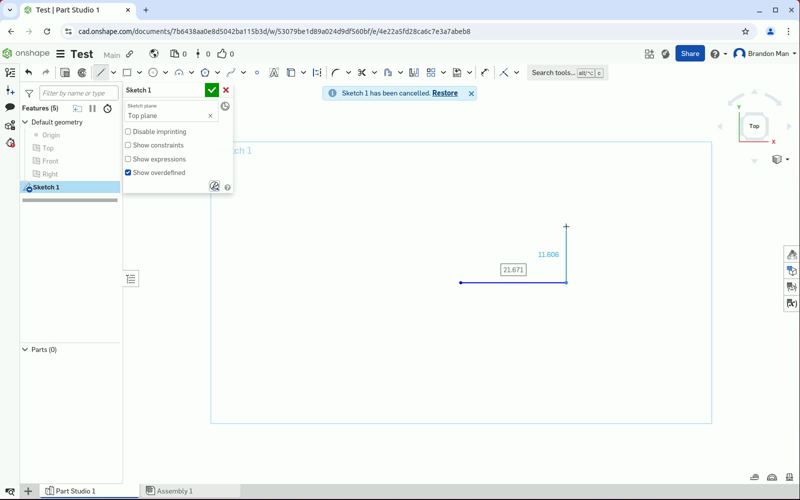
key_down(shift)
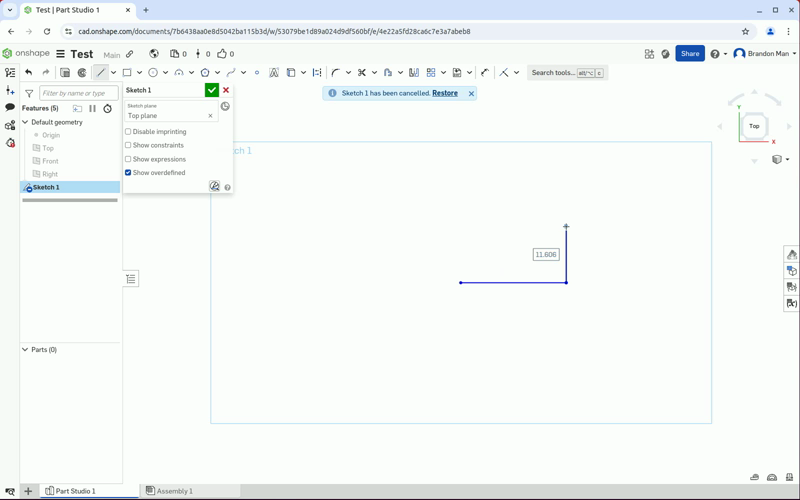
mouse_move(589, 226)
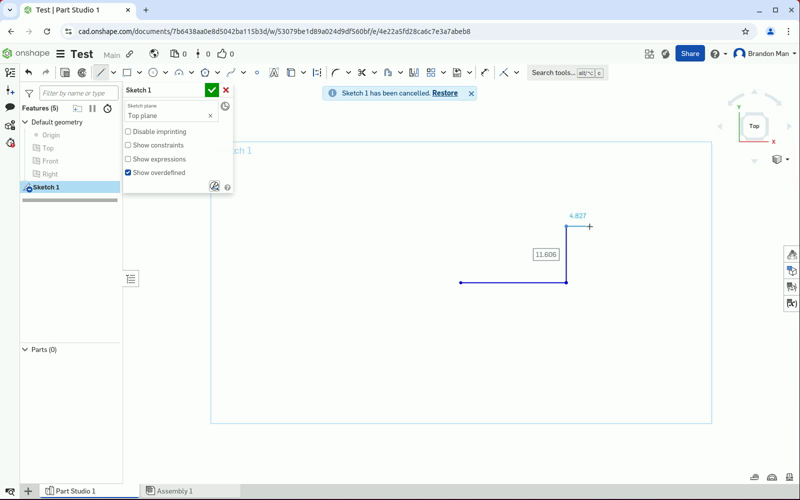
mouse_move(509, 226)
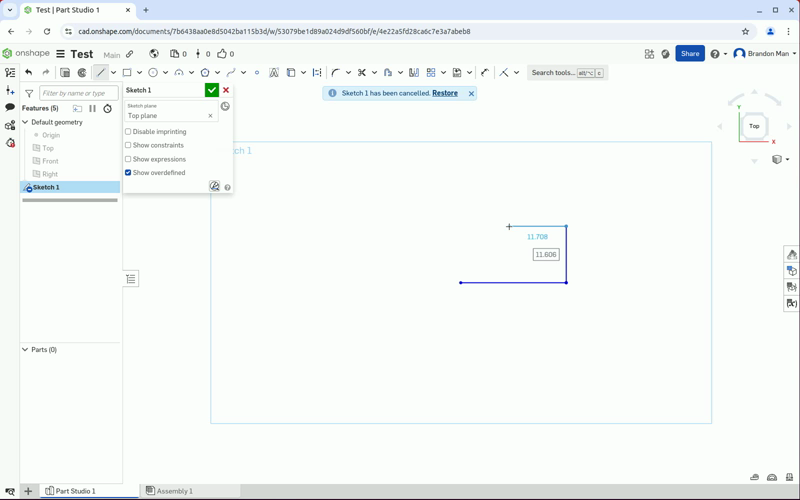
click(509, 226)
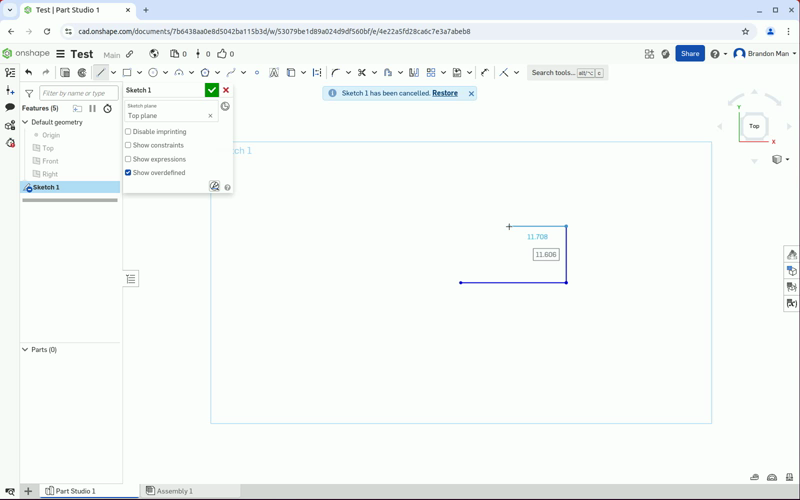
key_up(shift)
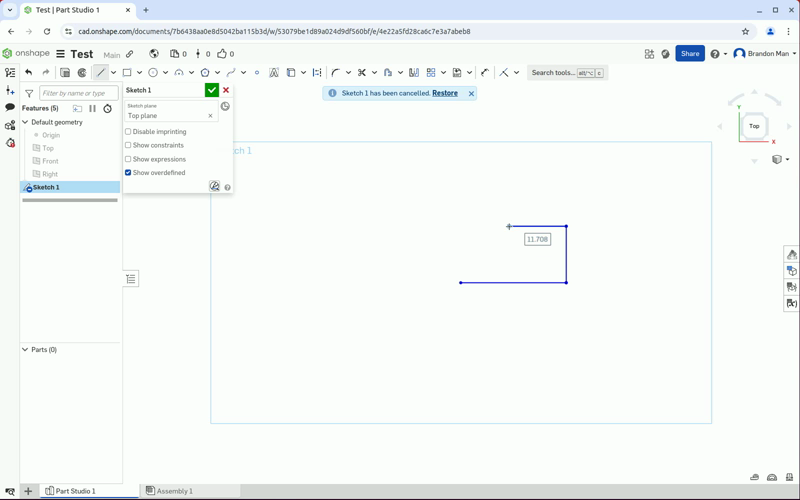
key_down(shift)
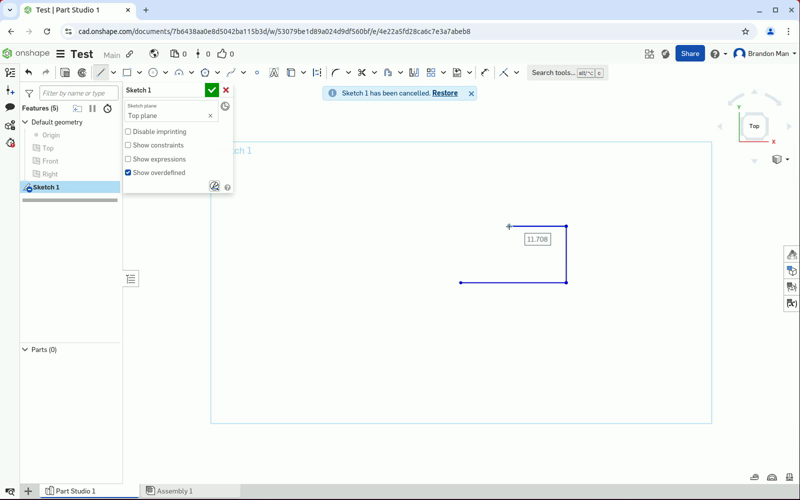
mouse_move(539, 226)
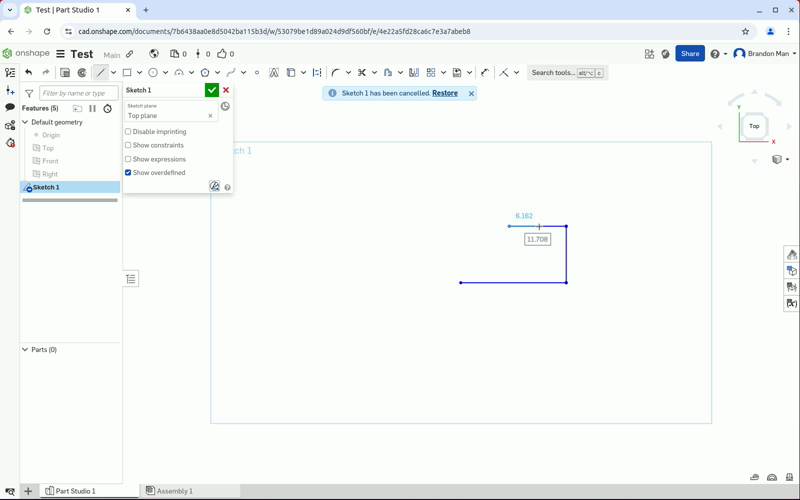
mouse_move(509, 170)
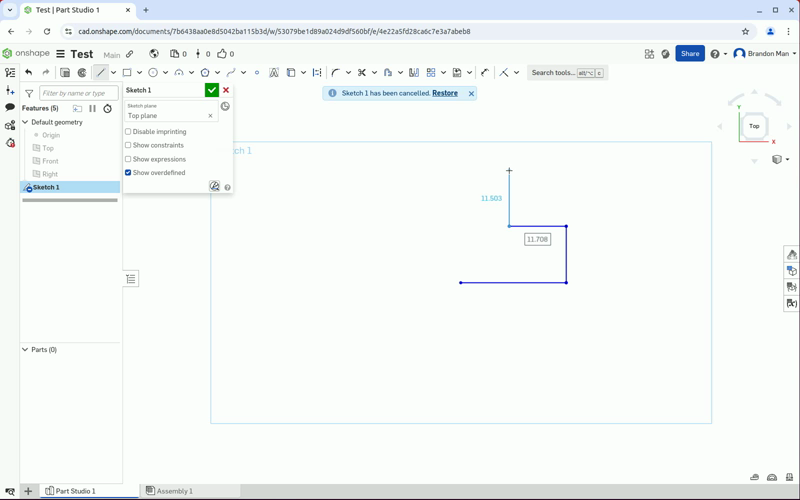
click(509, 170)
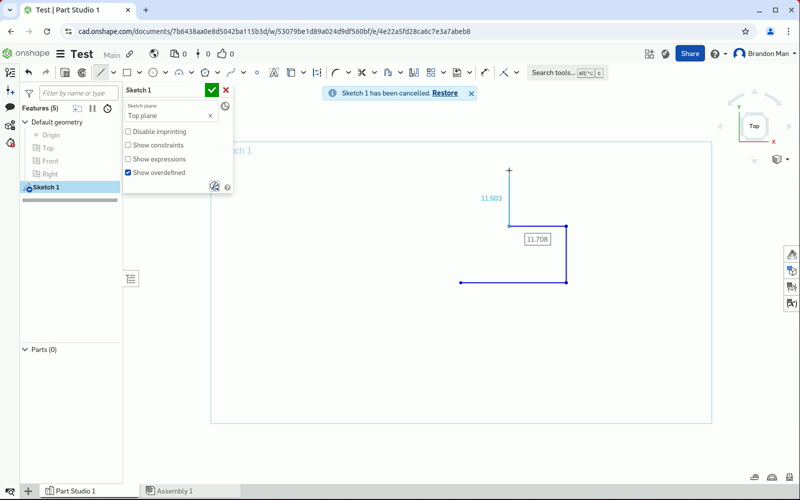
key_up(shift)
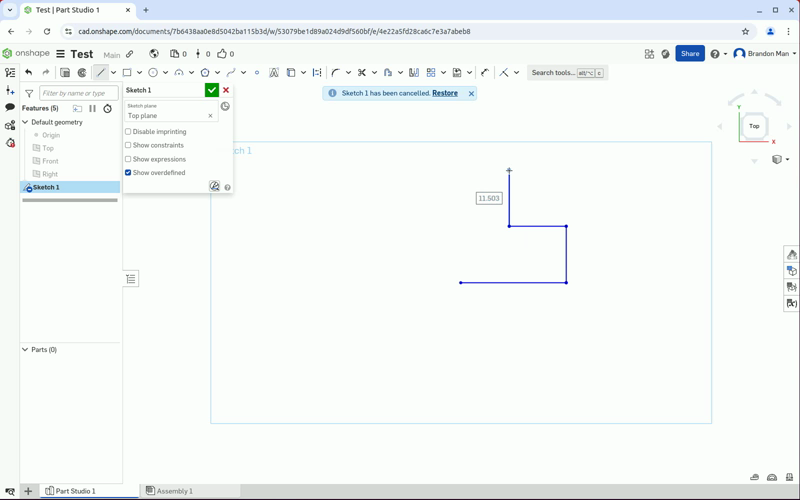
key_down(shift)
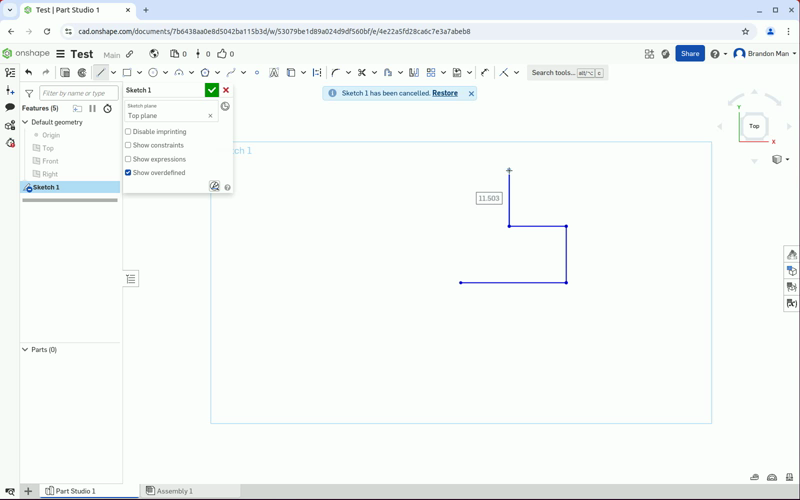
mouse_move(539, 170)
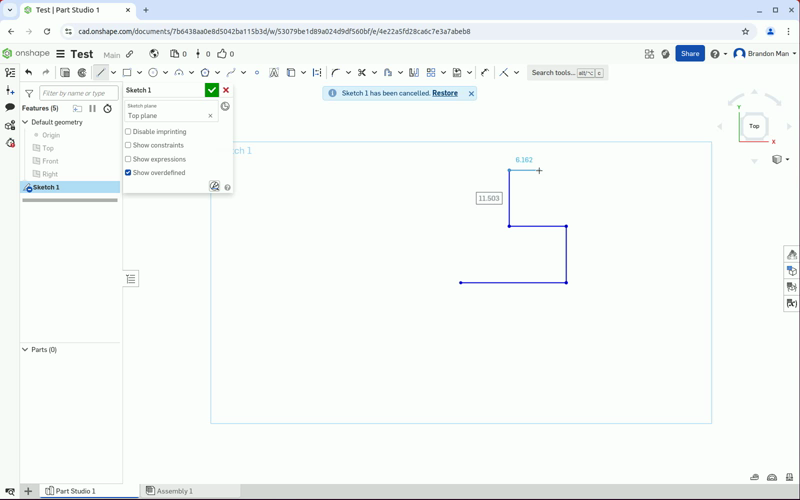
mouse_move(460, 170)
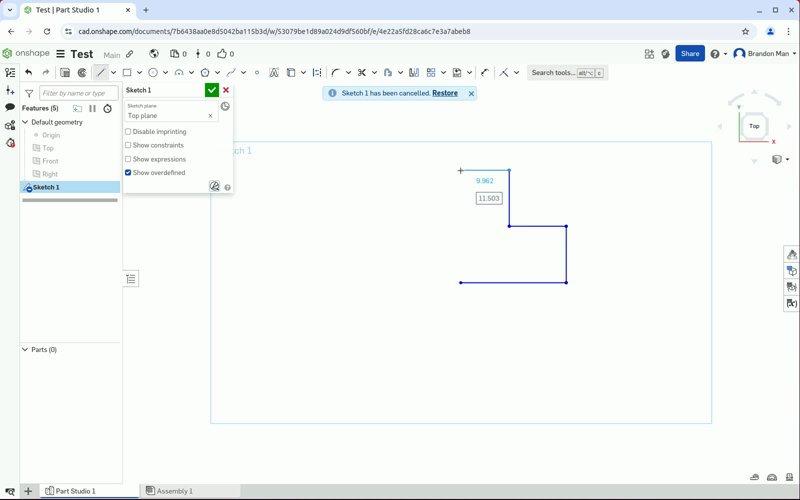
click(460, 170)
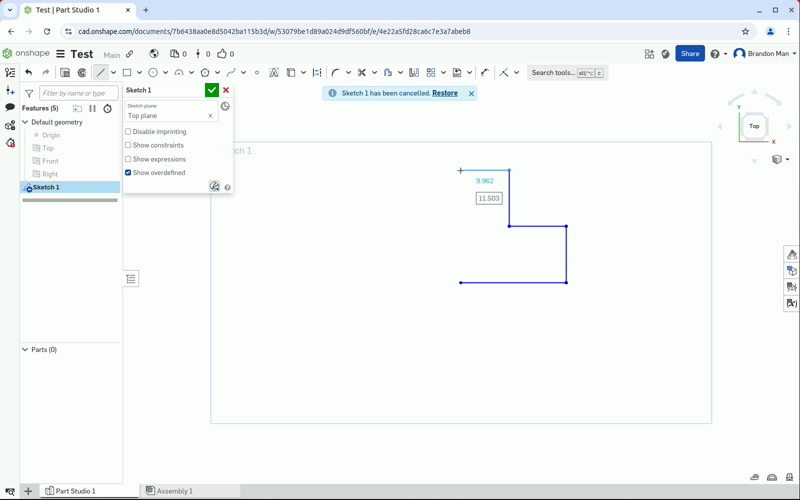
key_up(shift)
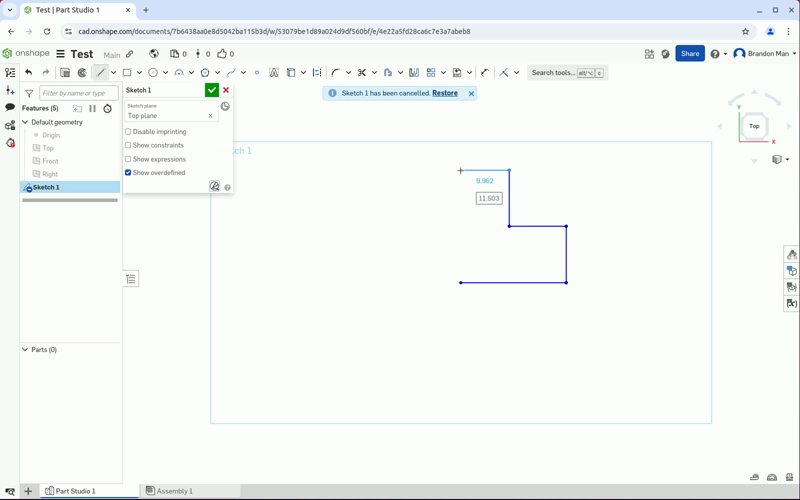
key_down(shift)
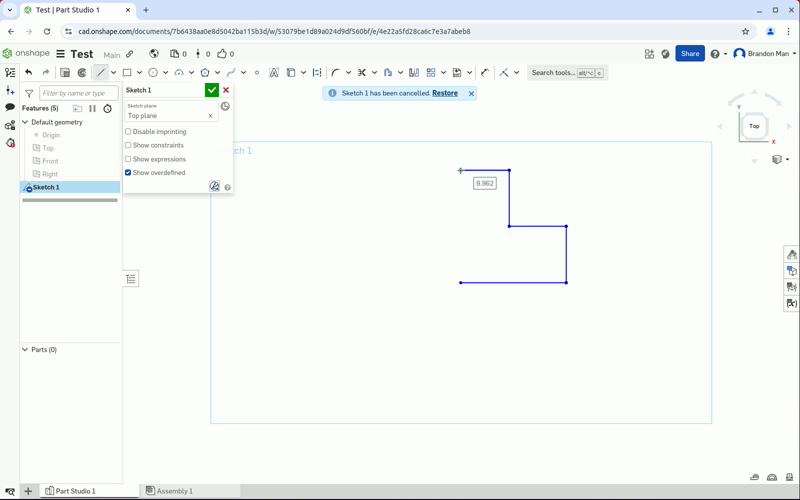
mouse_move(460, 282)
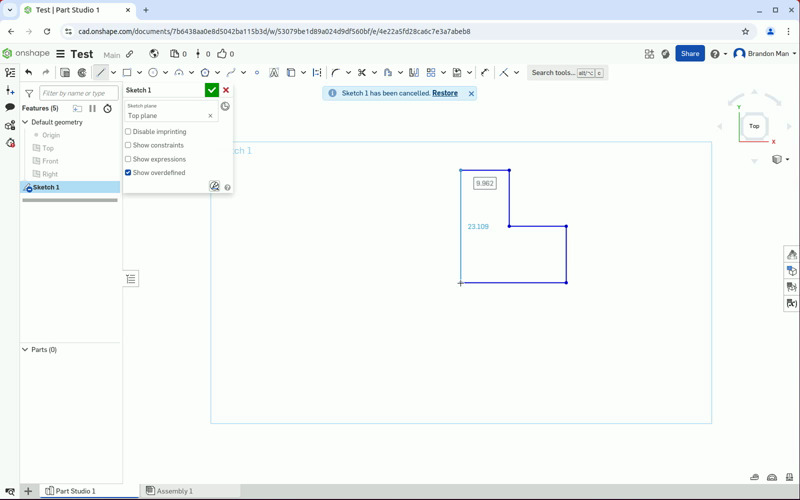
key_up(shift)
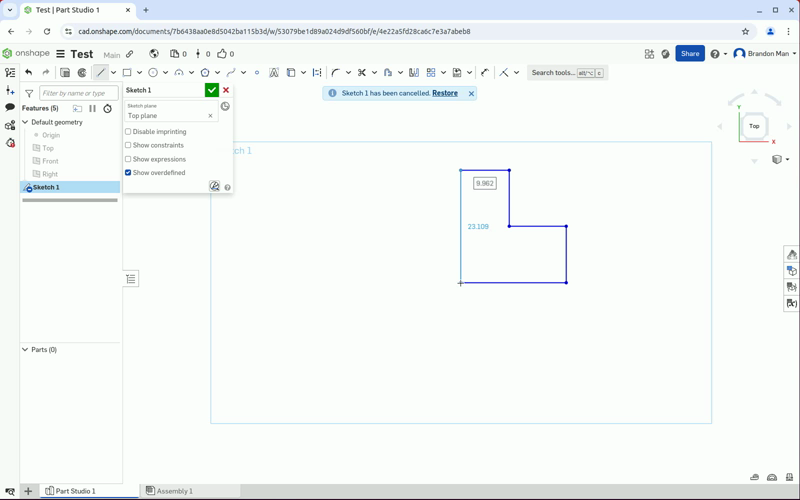
click(460, 282)
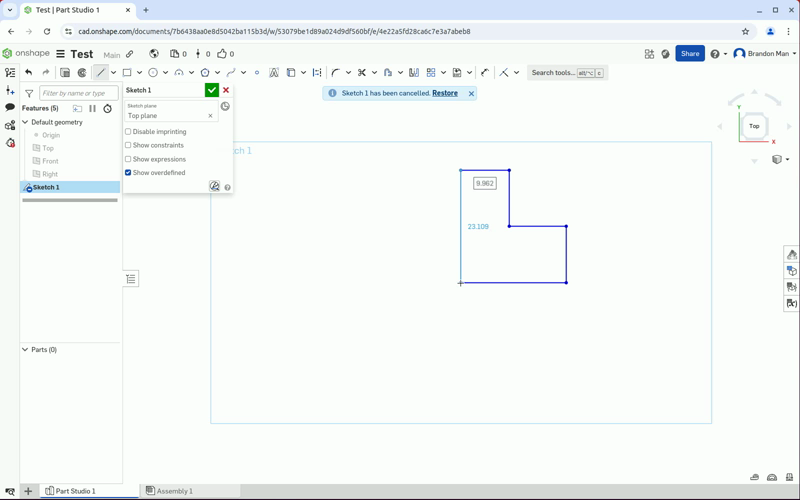
key(esc)
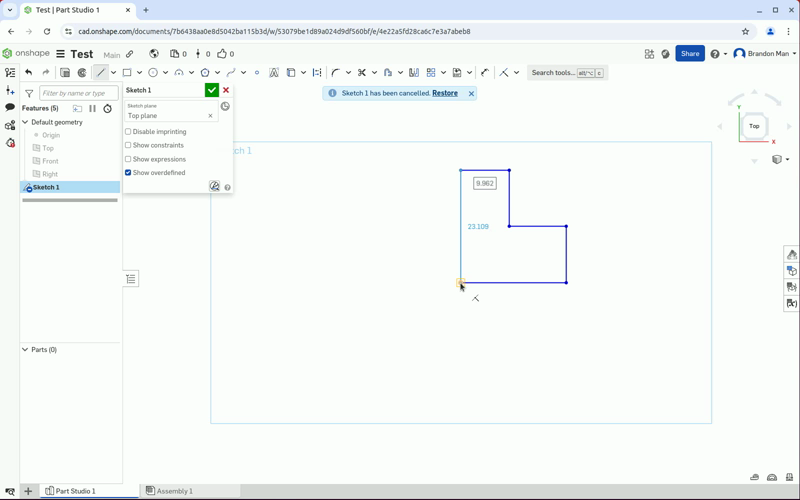
mouse_move(477, 267)
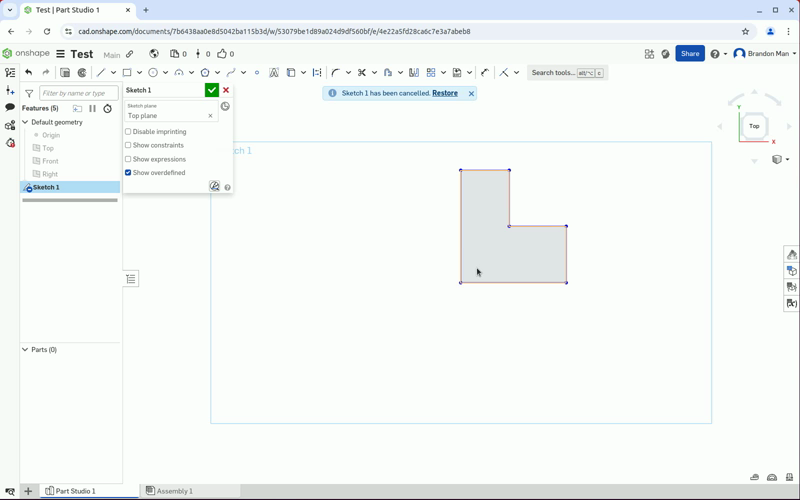
click(477, 267)
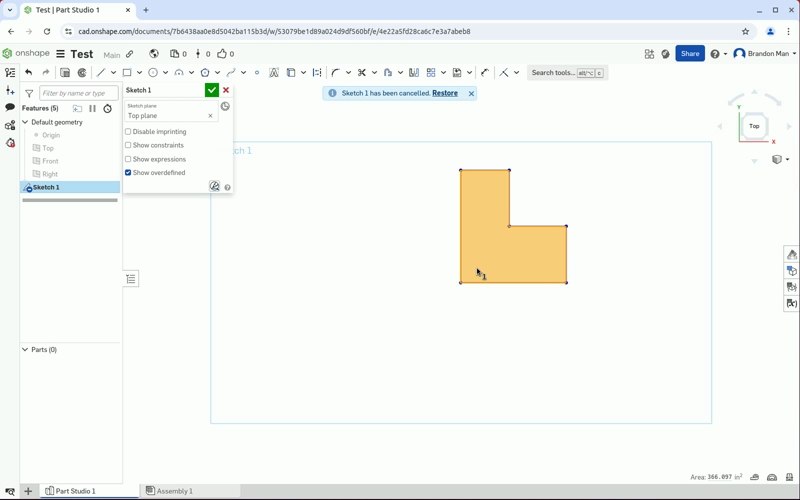
mouse_move(73, 352)
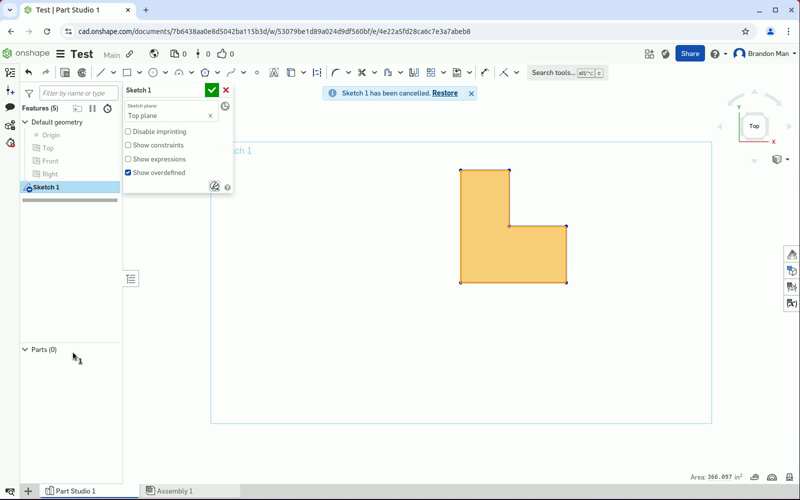
key(shift+y)
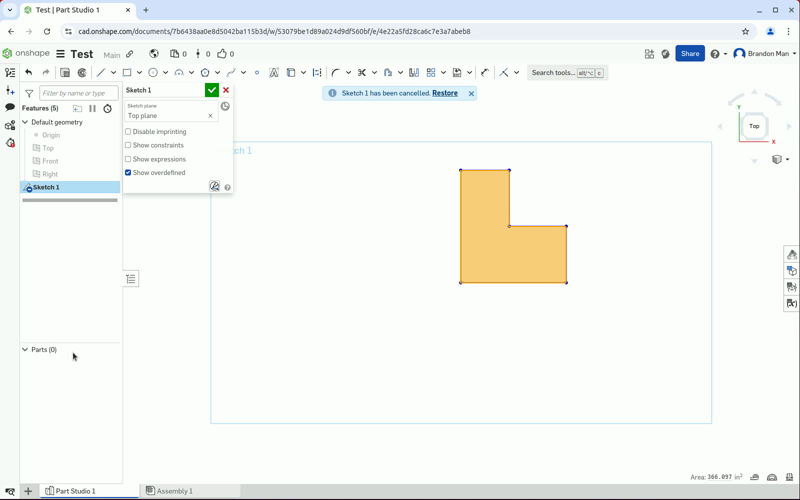
key(shift+e)
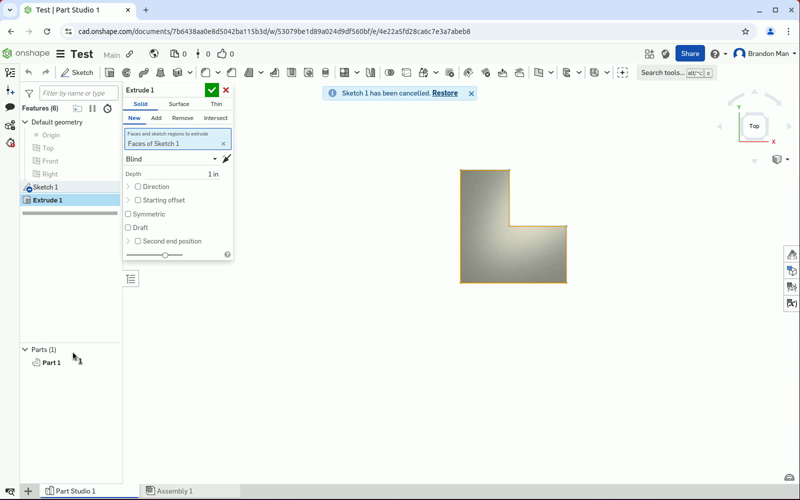
mouse_move(143, 106)
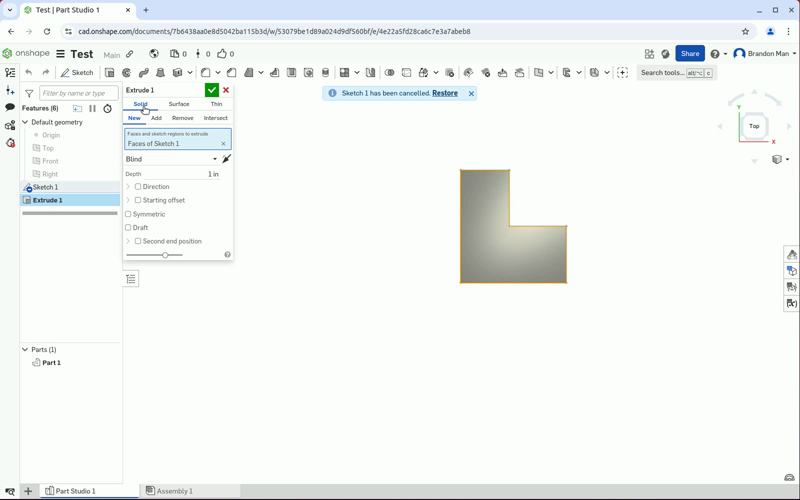
click(143, 106)
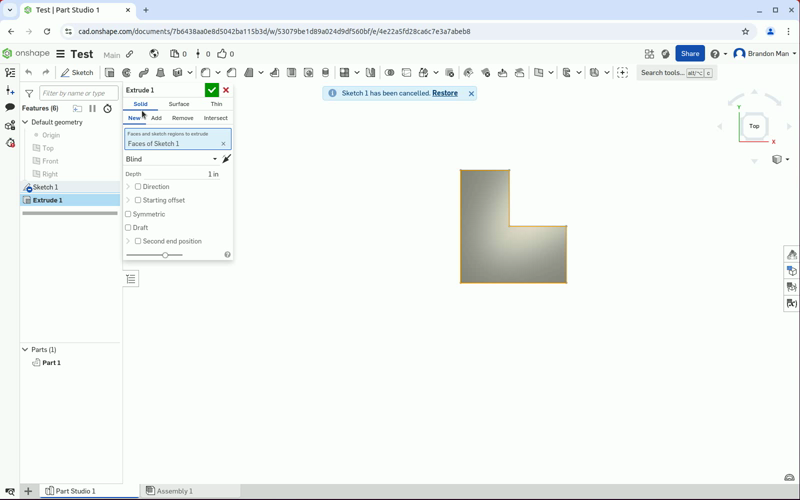
mouse_move(137, 120)
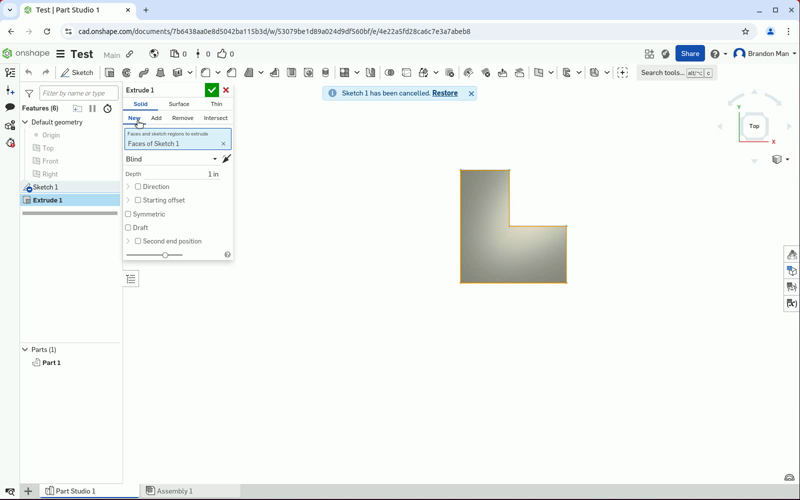
click(137, 120)
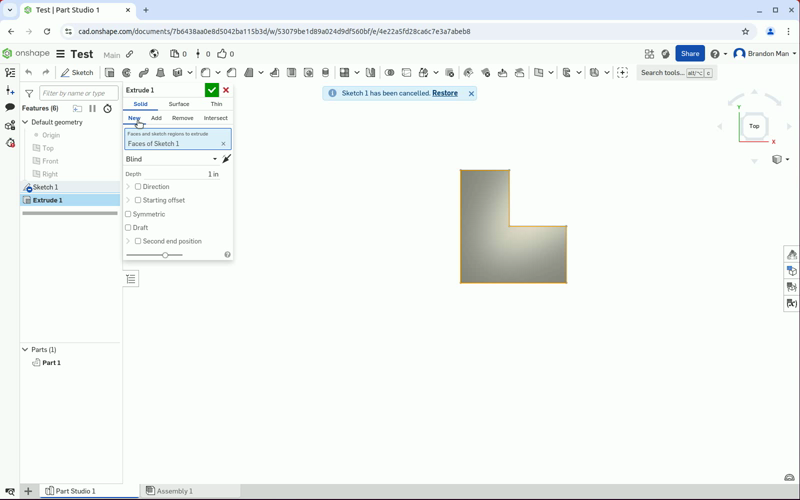
key(tab, 4)
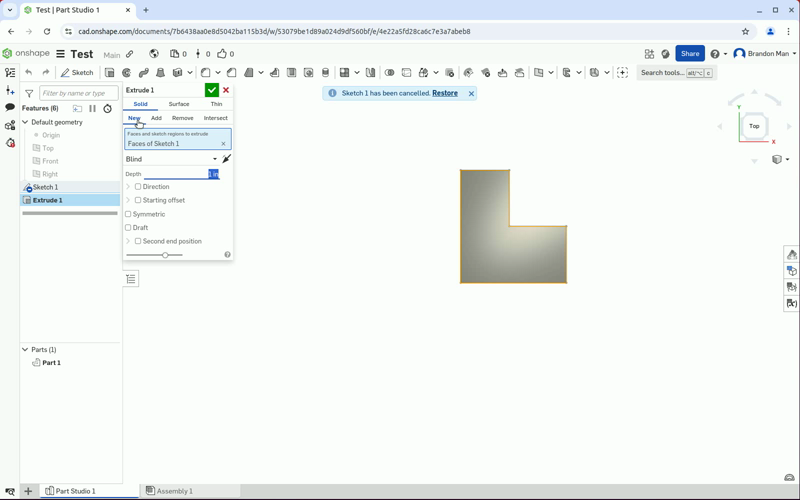
text(11.554)
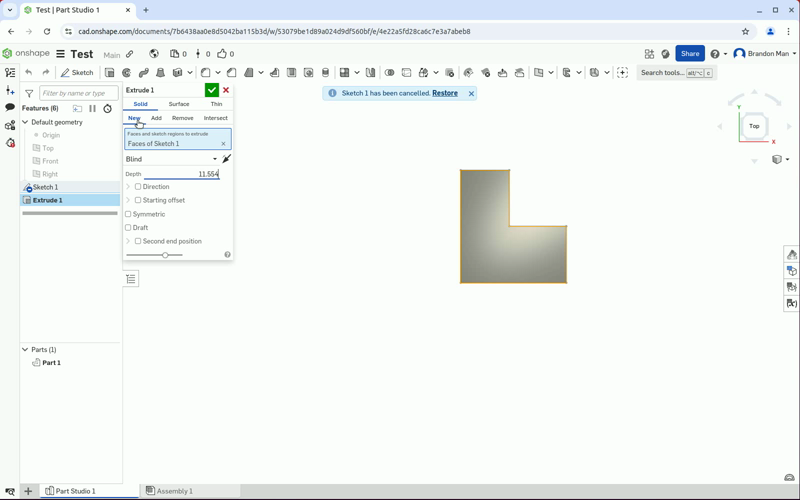
key(enter)
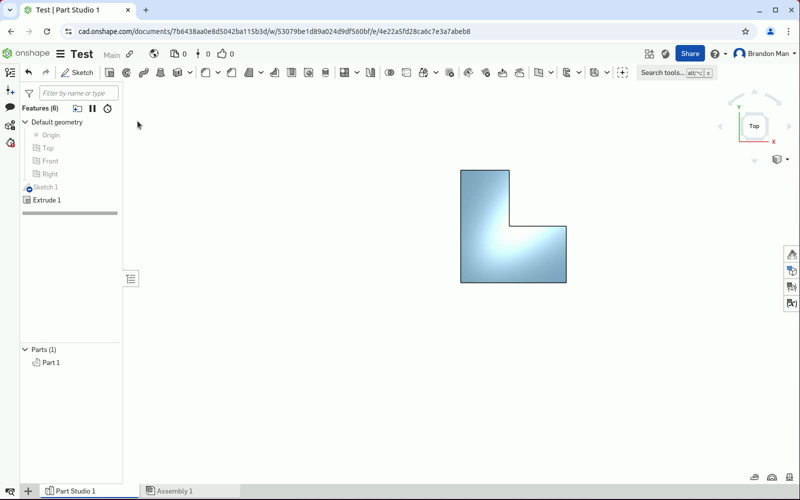
key(shift+h)
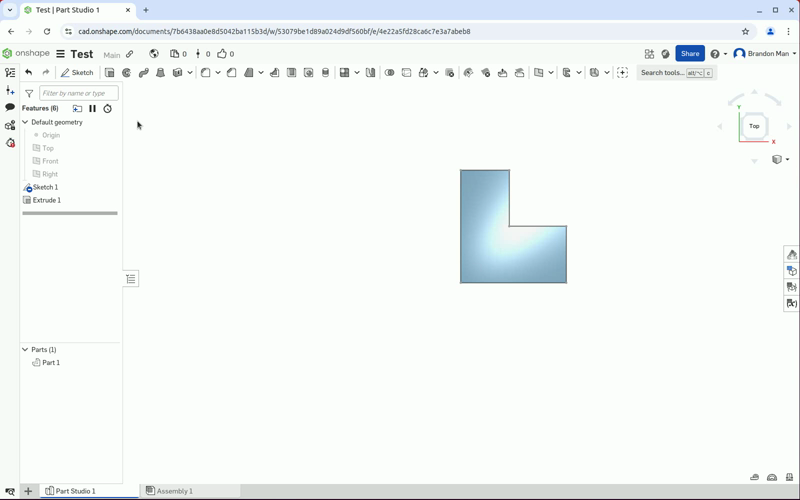
key(shift+h)
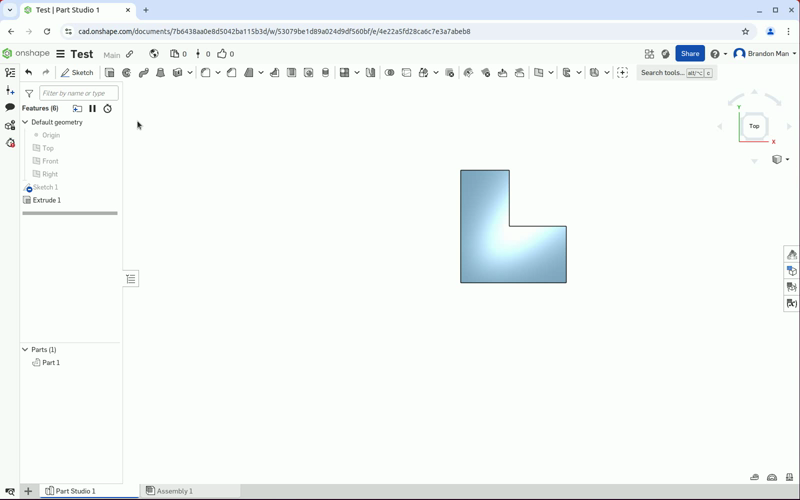
mouse_move(73, 189)
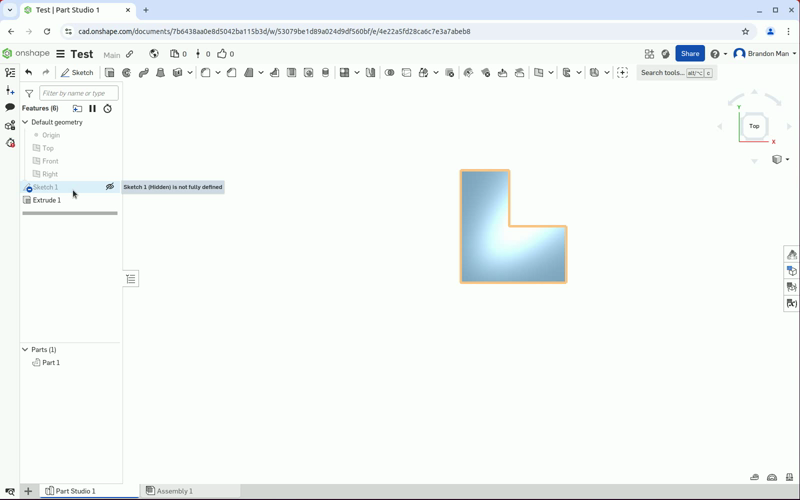
click(73, 189)
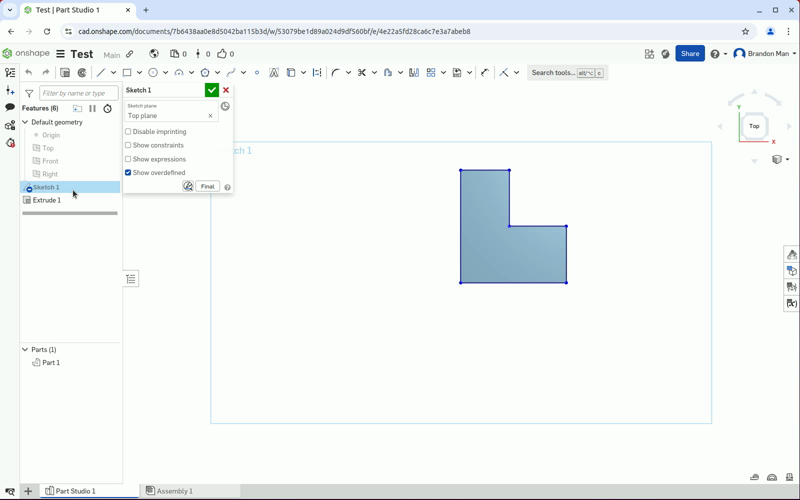
mouse_move(229, 92)
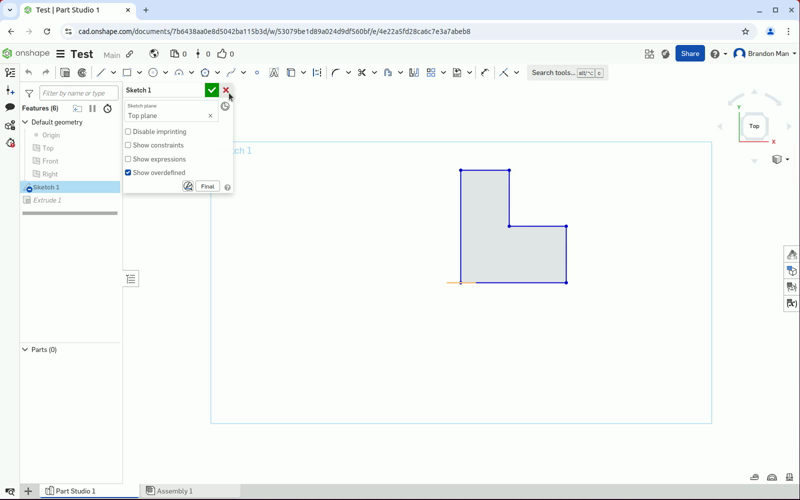
click(229, 92)
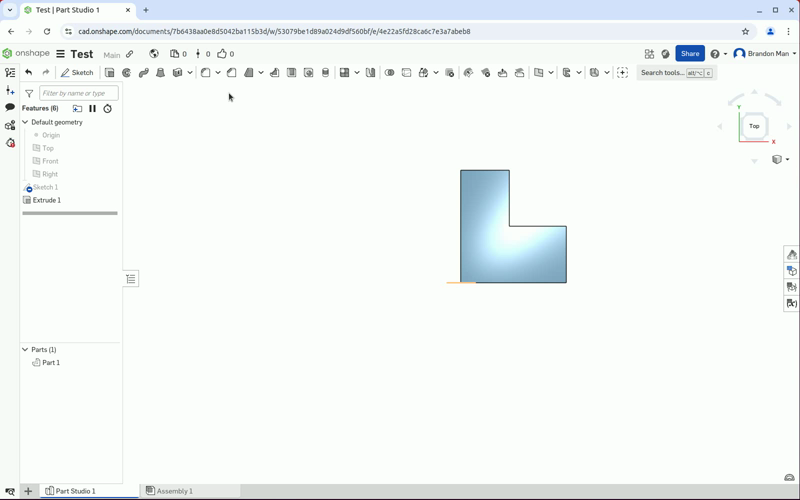
mouse_move(73, 352)
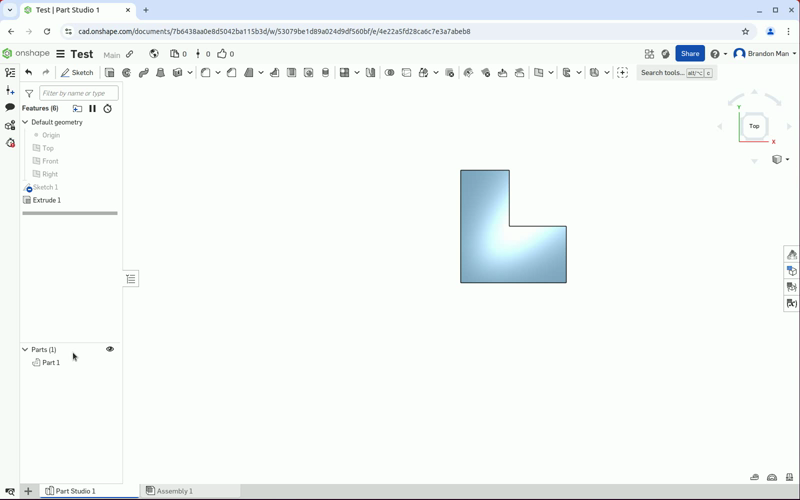
key(y)
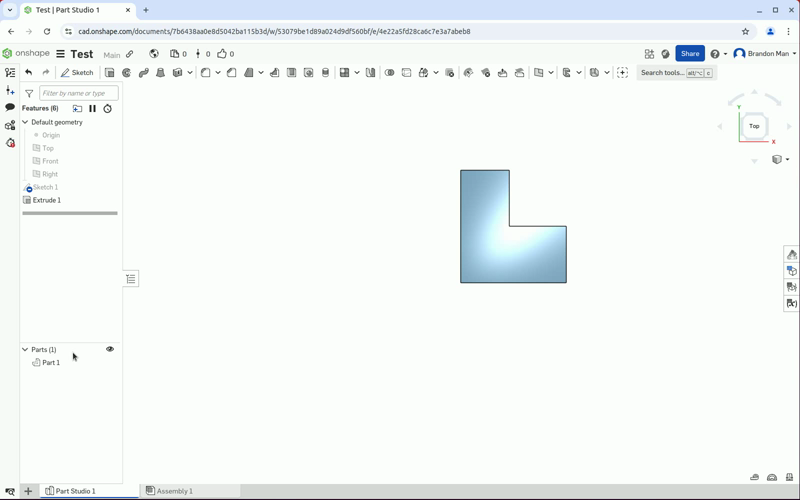
key(shift+p)
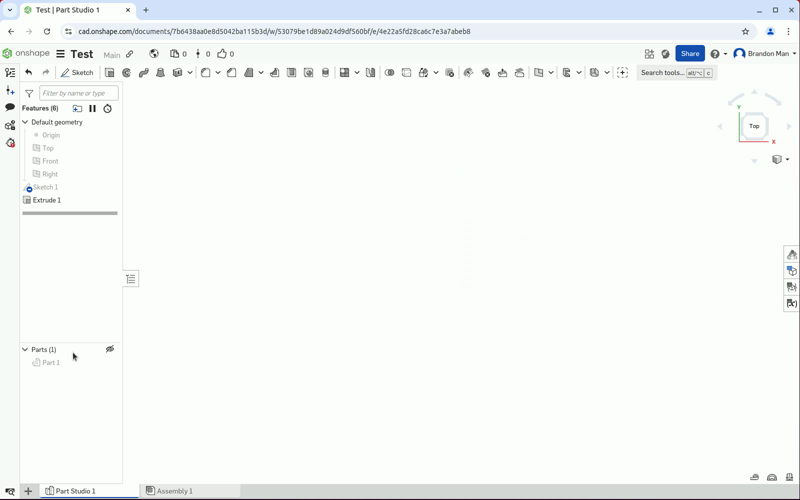
key(space)
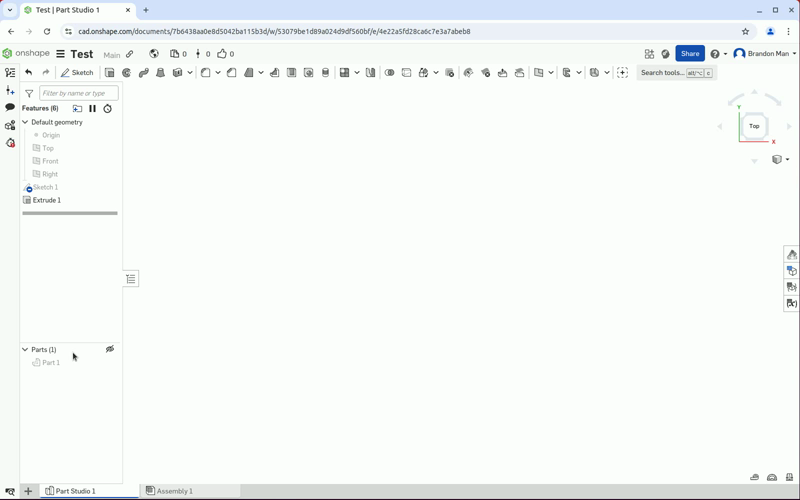
key_down(shift)
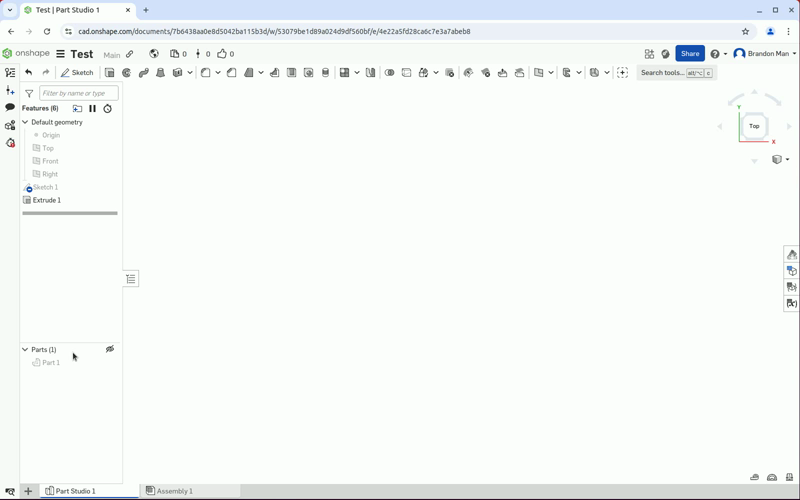
key(up)
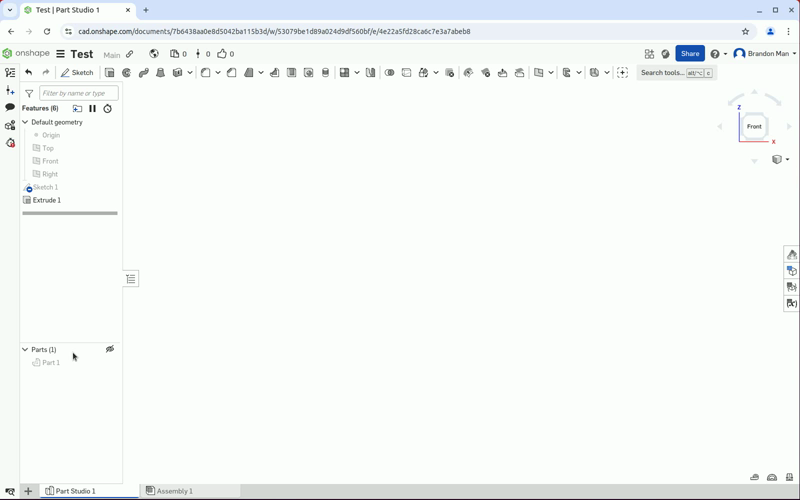
key_up(shift)
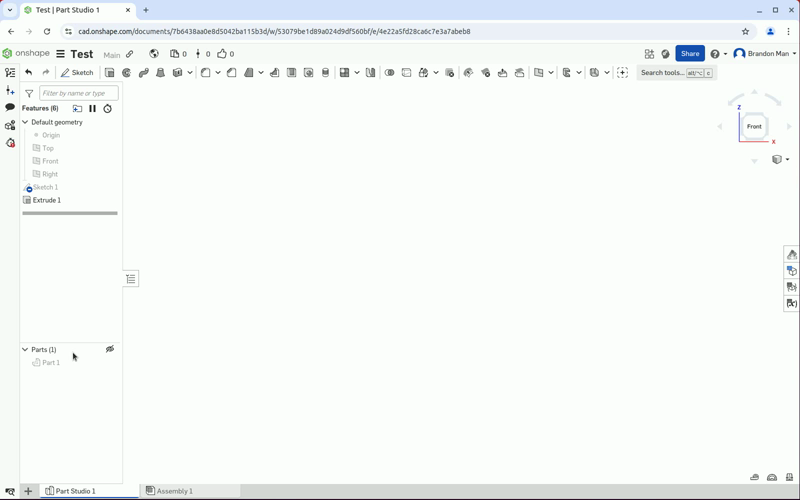
mouse_move(73, 352)
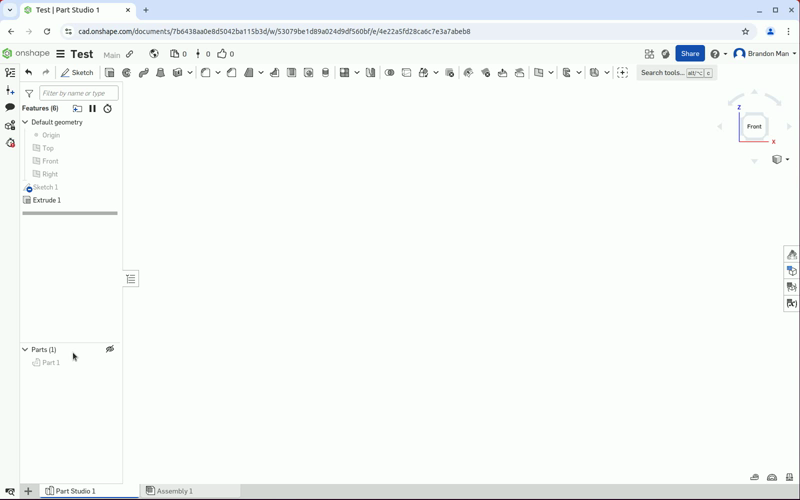
key(shift+y)
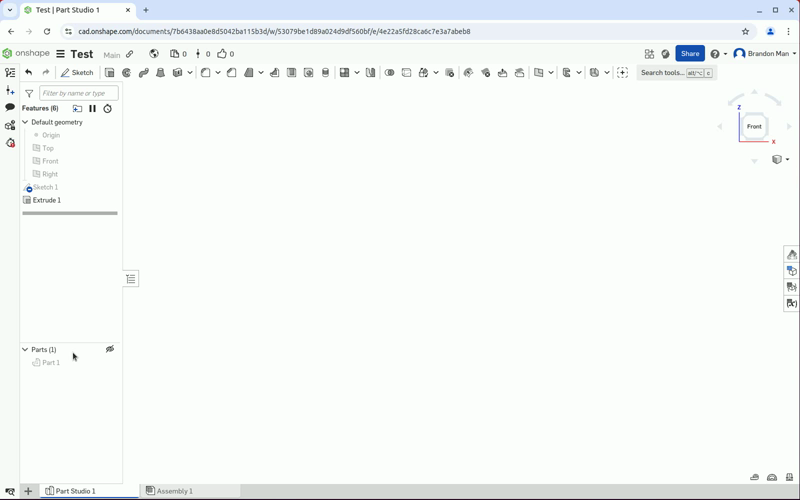
key(shift+s)
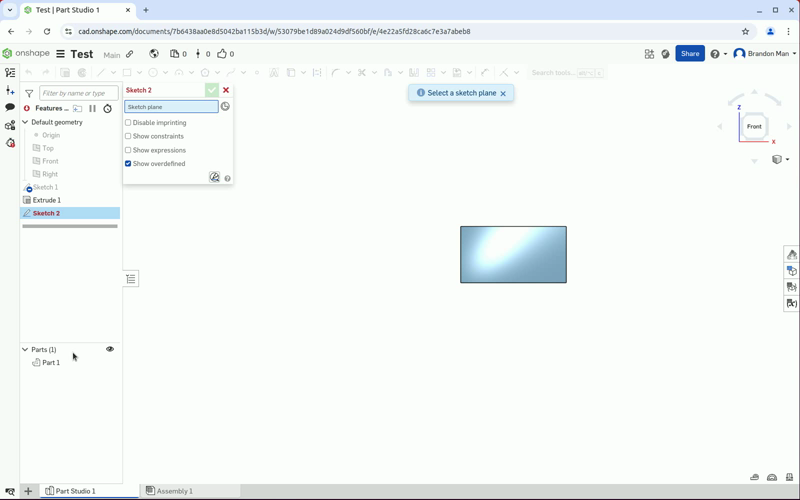
mouse_move(73, 163)
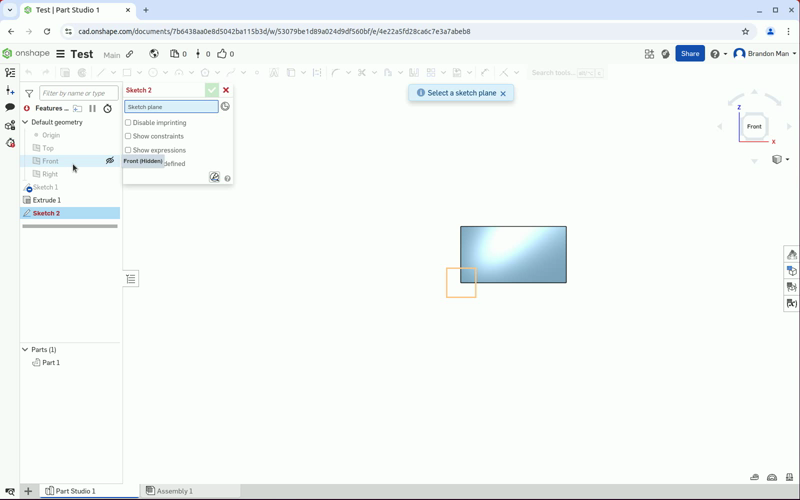
click(73, 163)
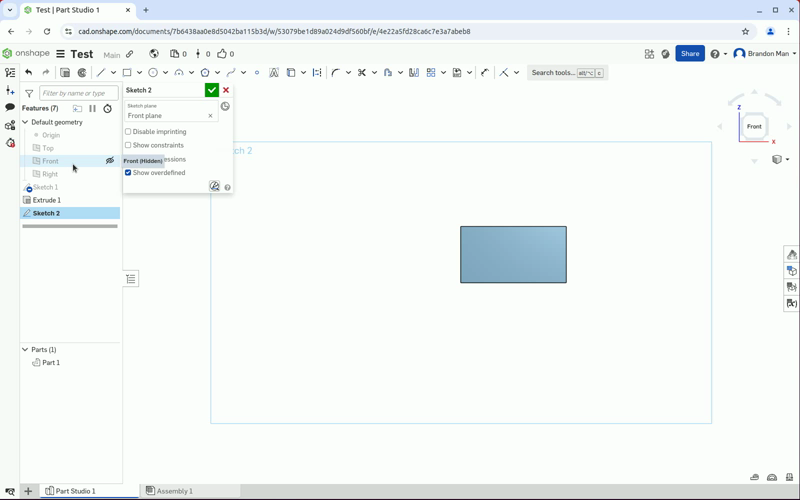
mouse_move(73, 352)
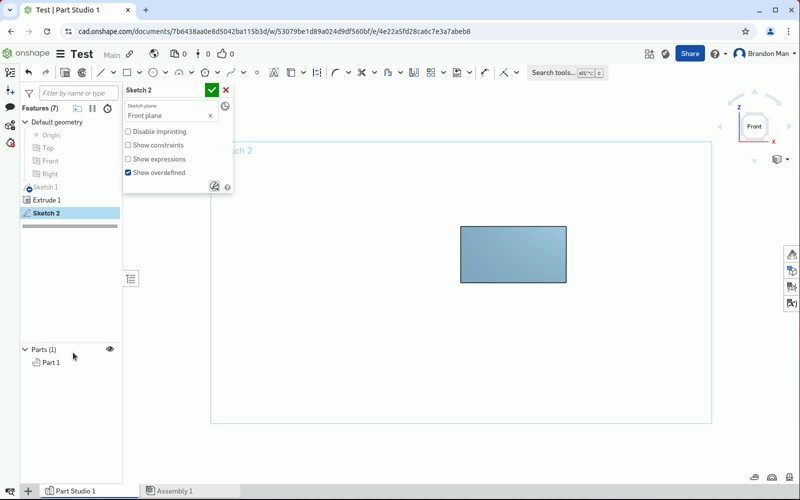
key(y)
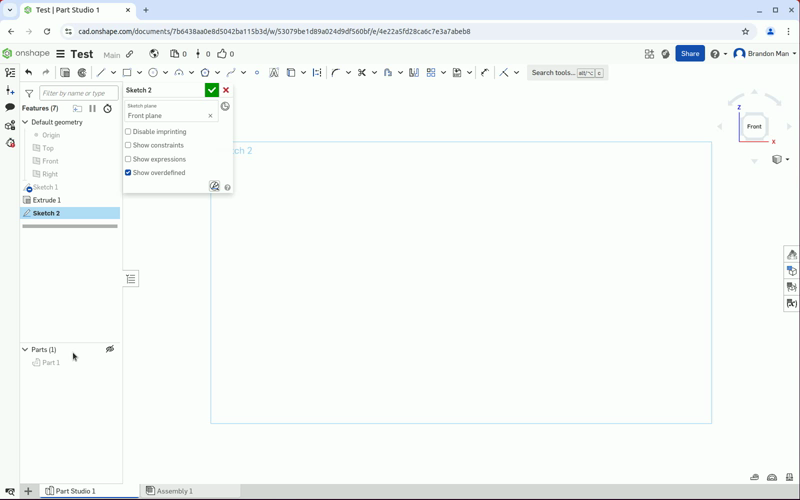
key(c)
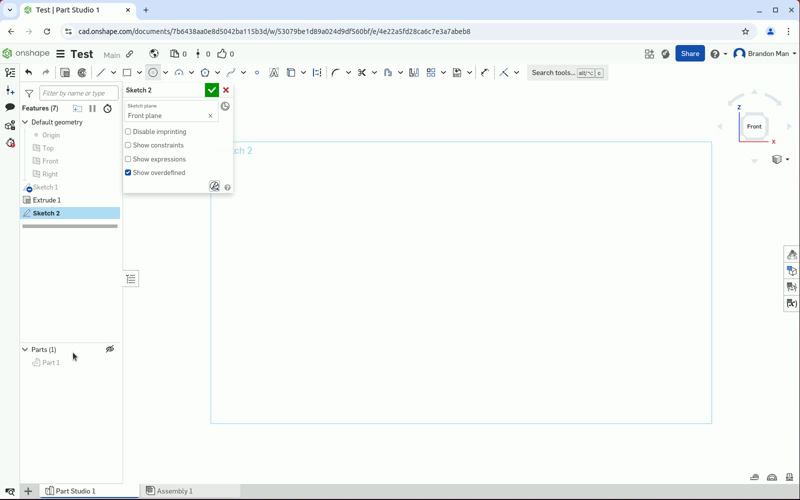
key_down(shift)
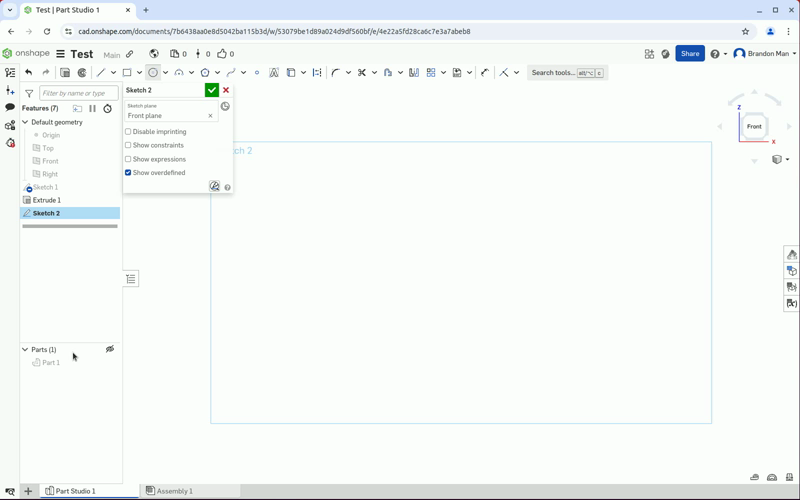
mouse_move(545, 254)
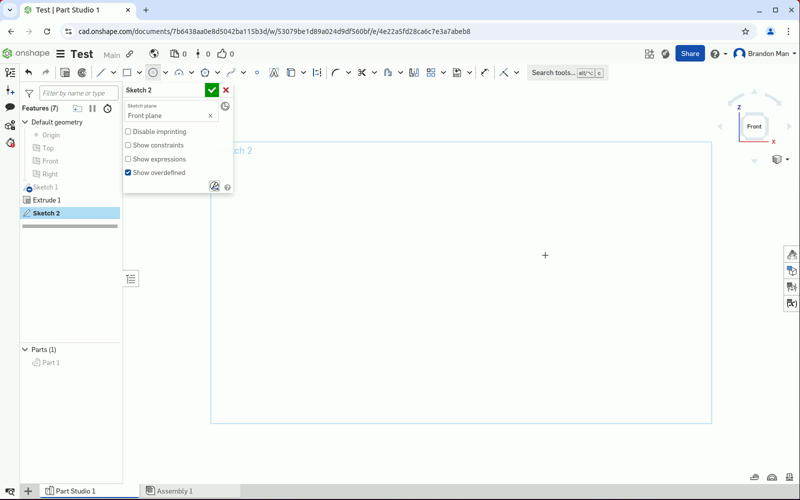
click(545, 254)
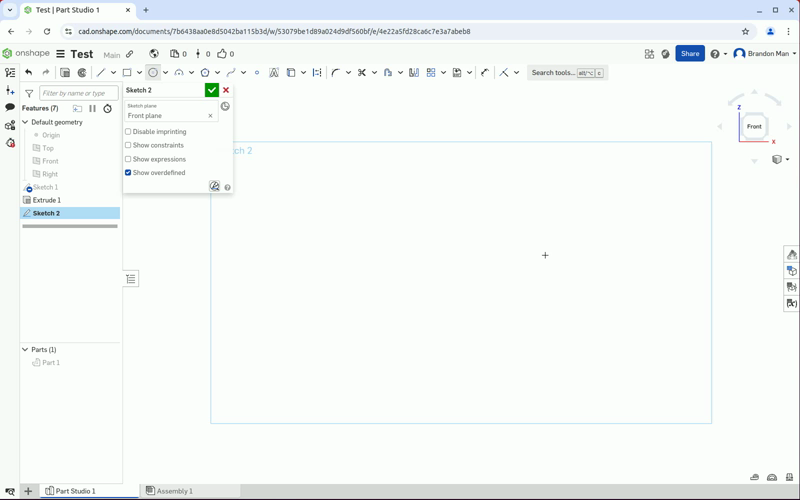
key_up(shift)
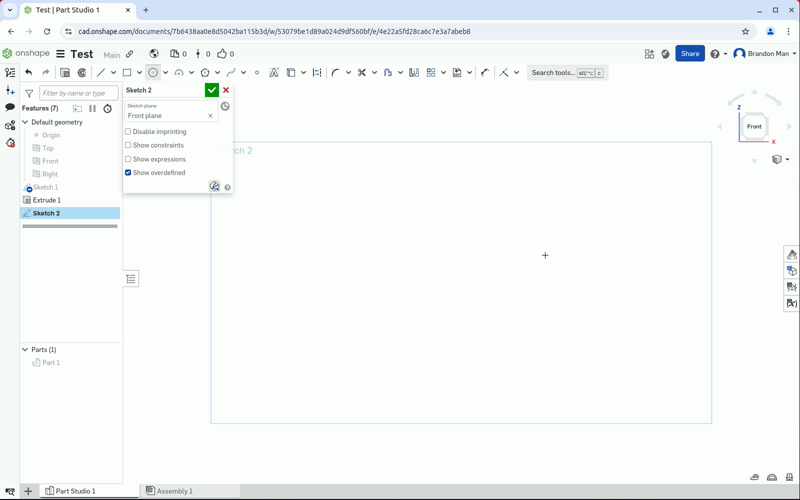
mouse_move(554, 254)
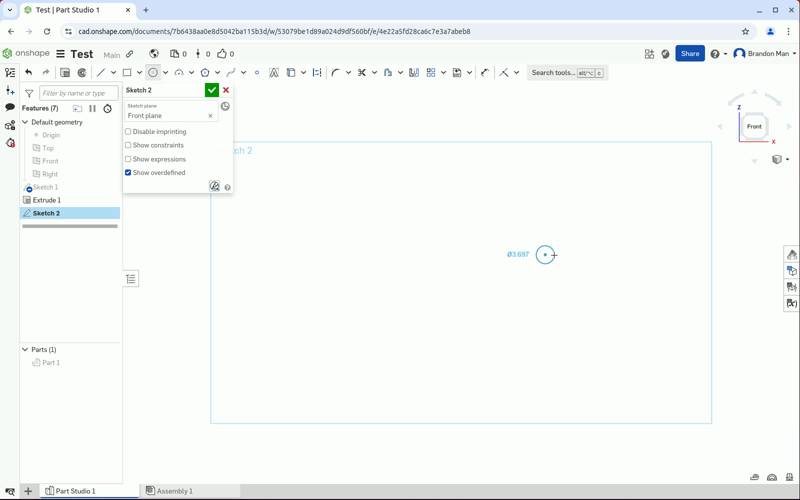
click(554, 254)
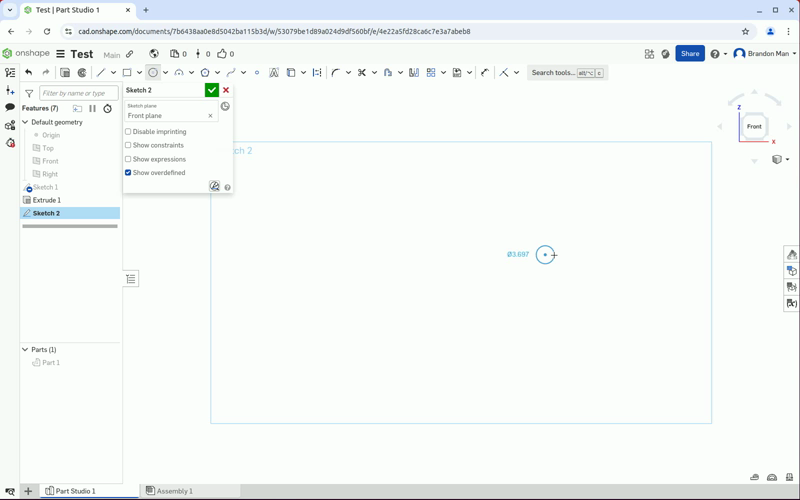
key(esc)
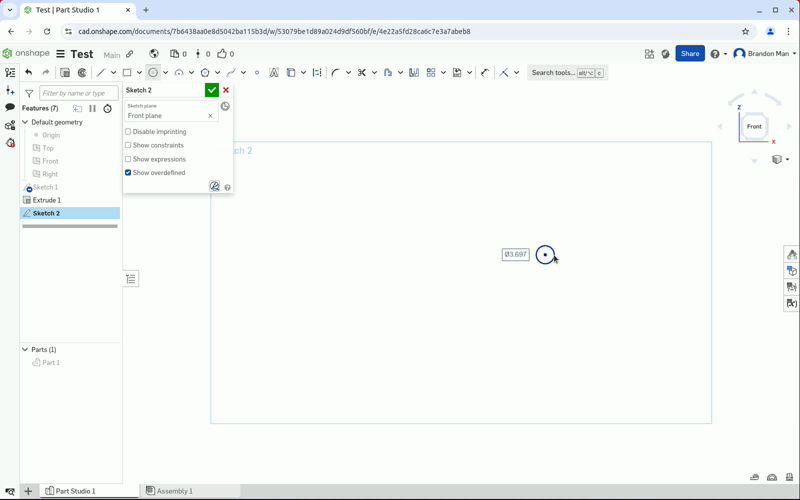
mouse_move(541, 253)
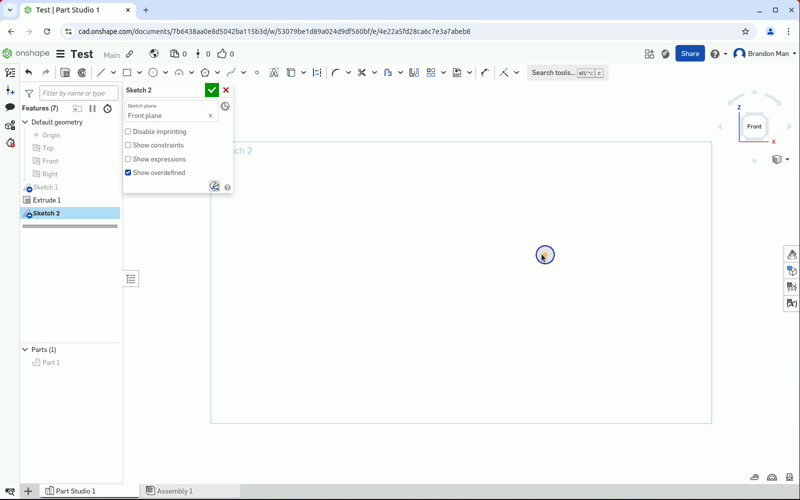
scroll(6)
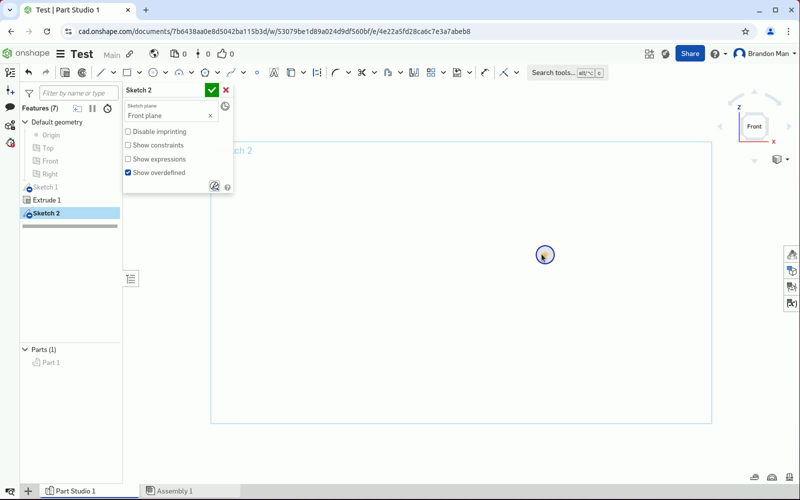
scroll(6)
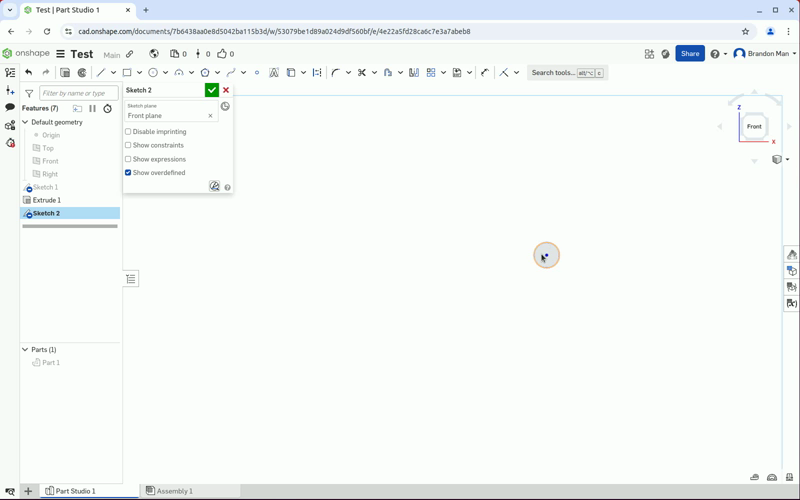
scroll(6)
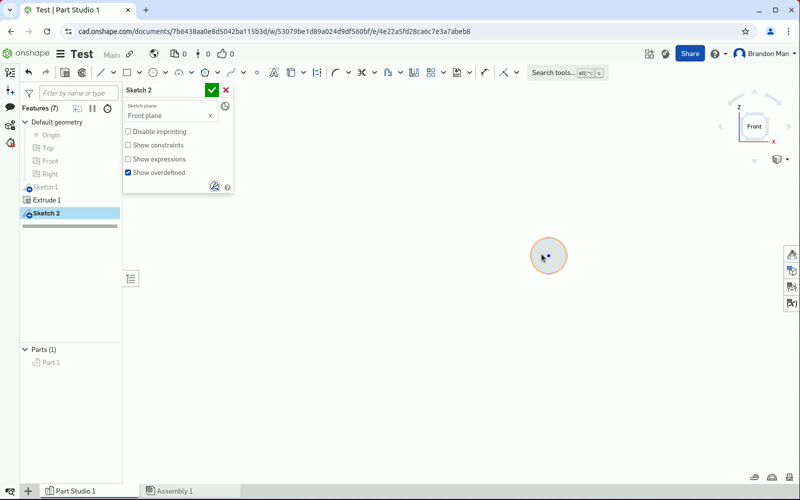
scroll(6)
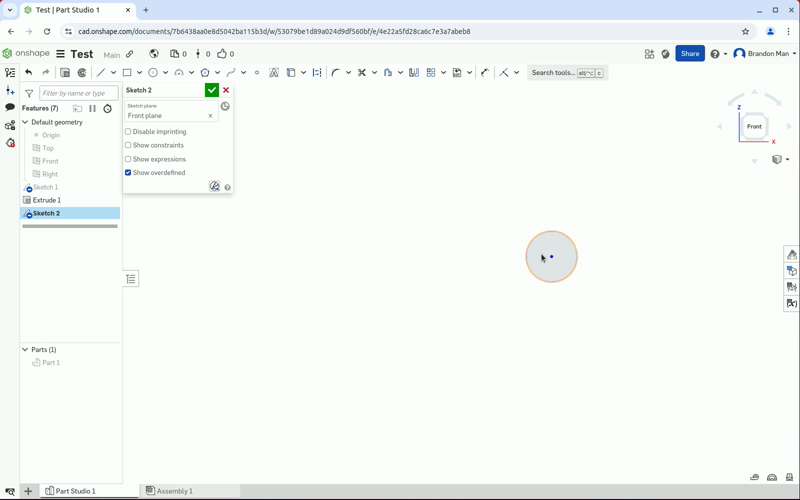
scroll(6)
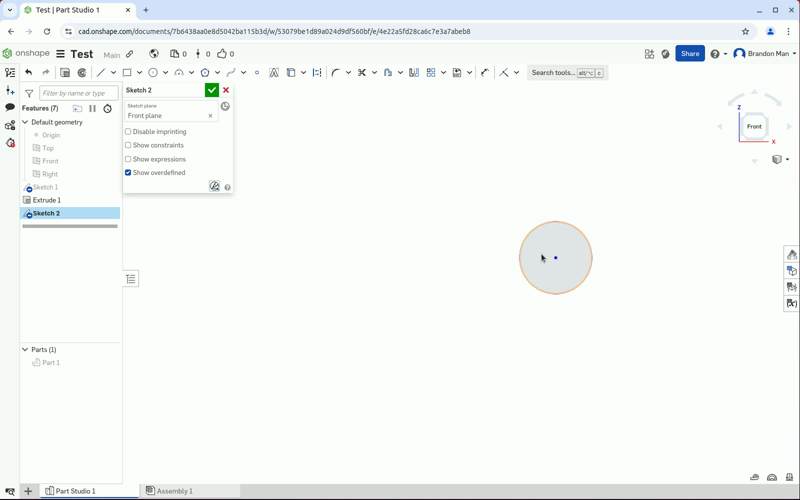
scroll(6)
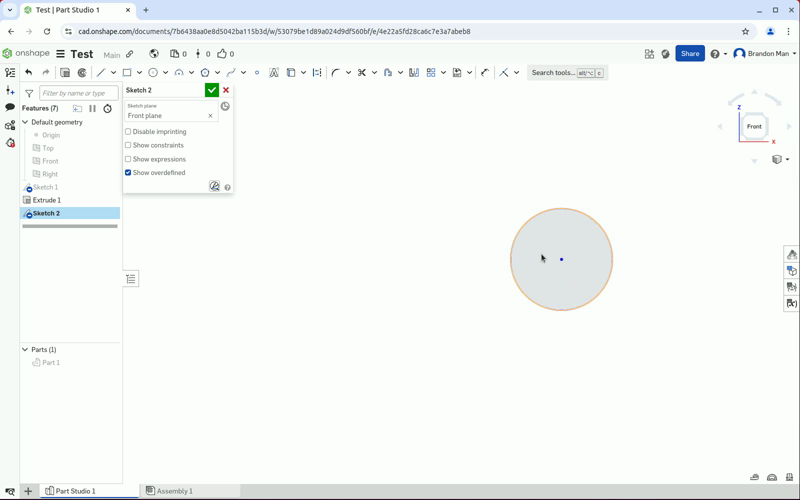
scroll(6)
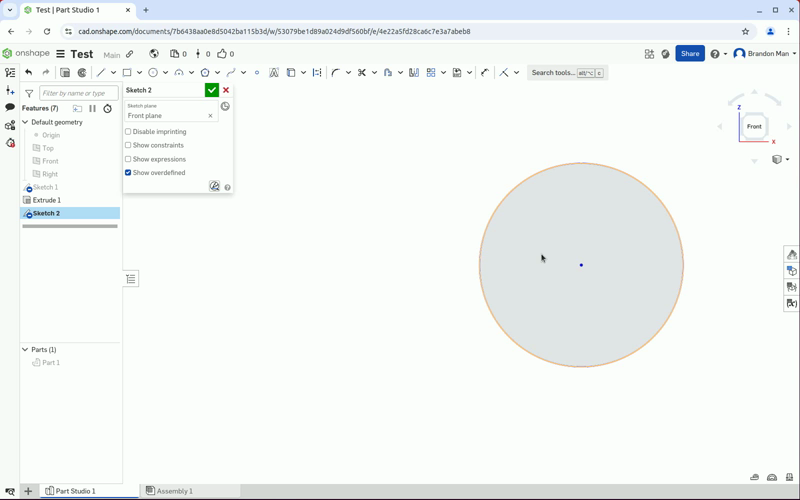
click(541, 253)
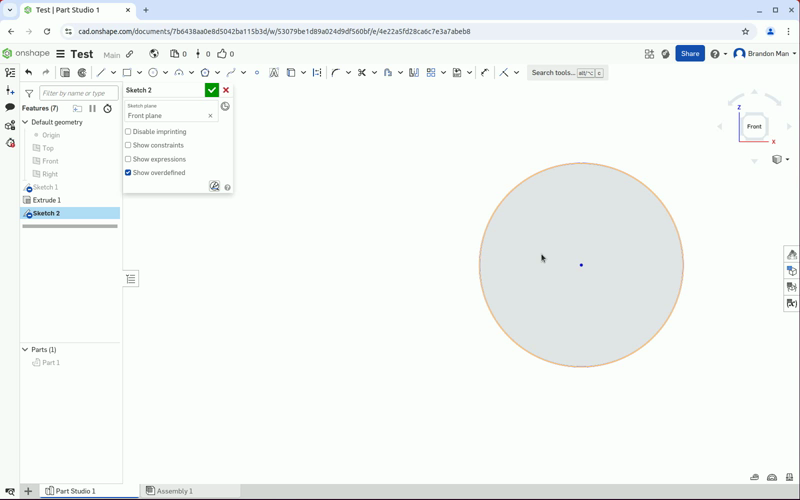
scroll(-6)
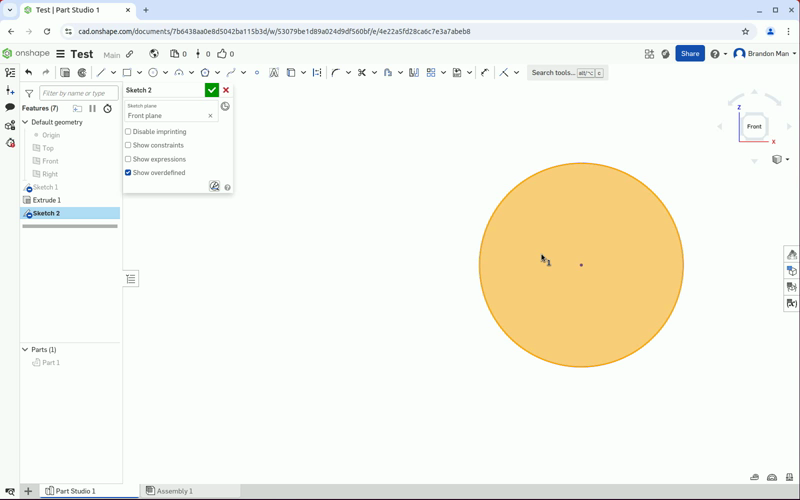
scroll(-6)
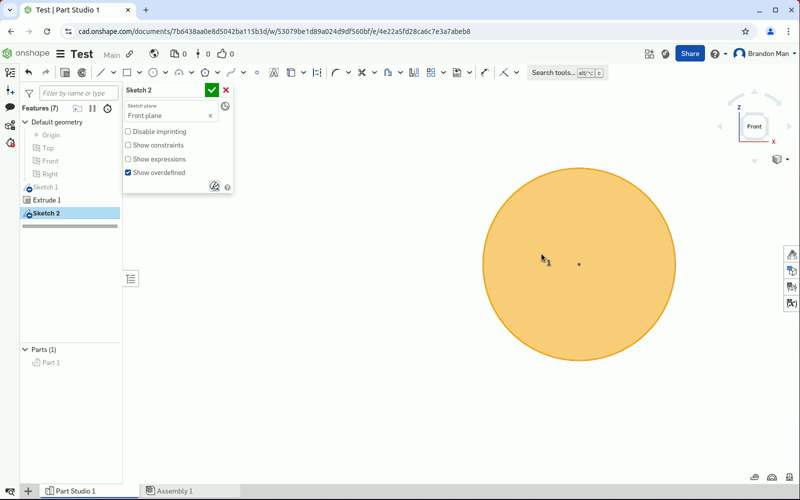
scroll(-6)
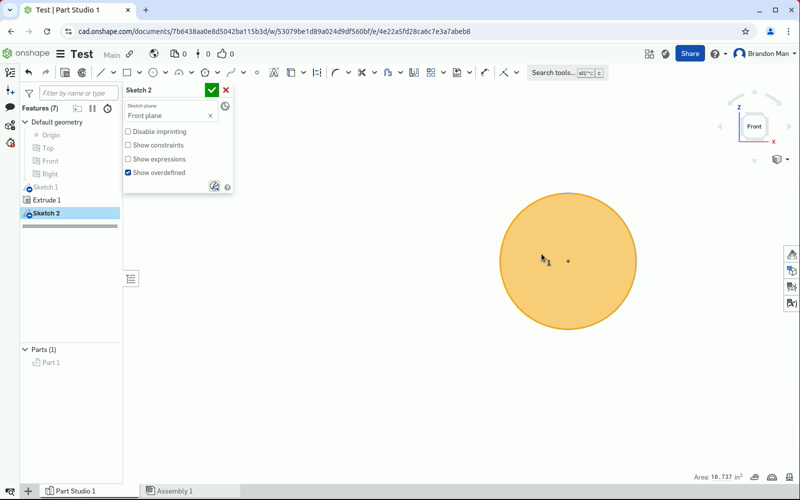
scroll(-6)
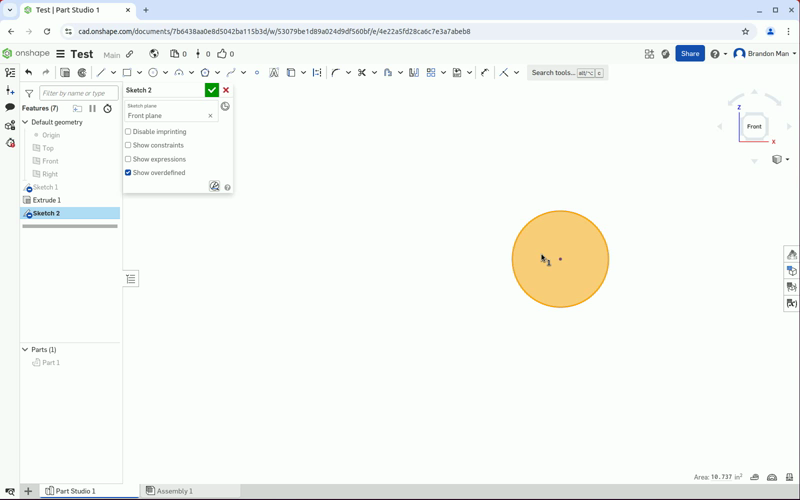
scroll(-6)
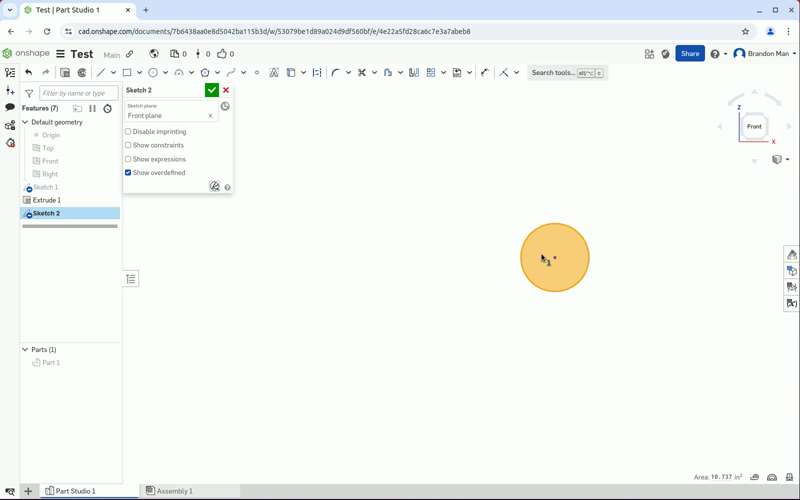
scroll(-6)
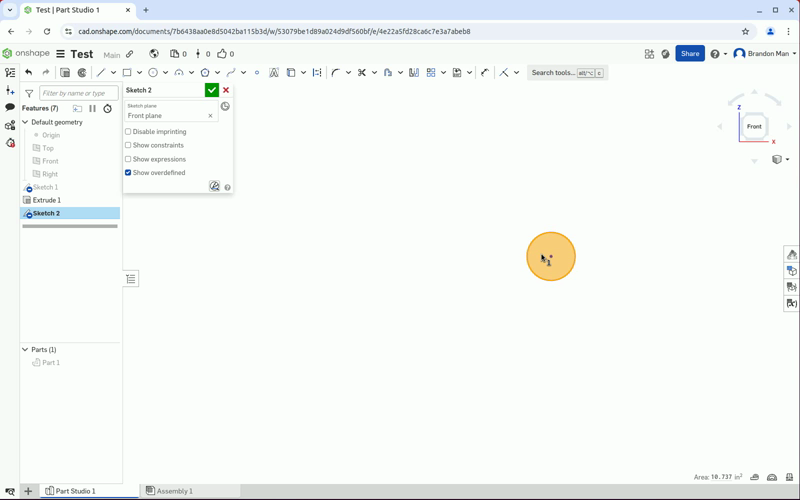
scroll(-6)
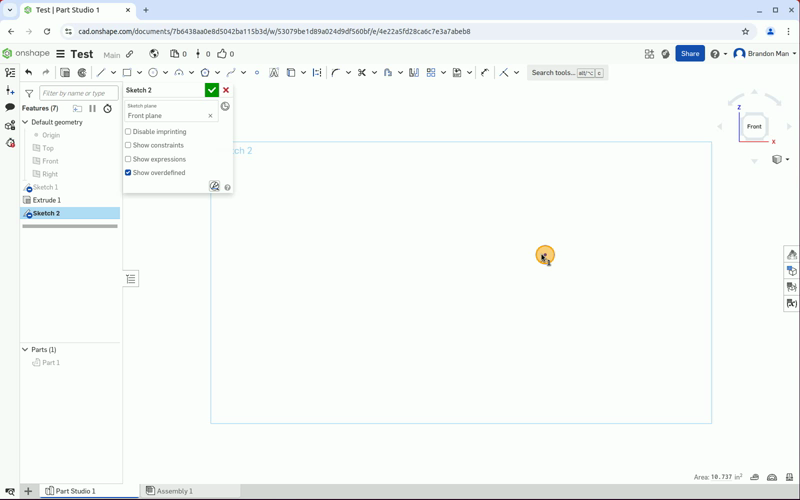
mouse_move(73, 352)
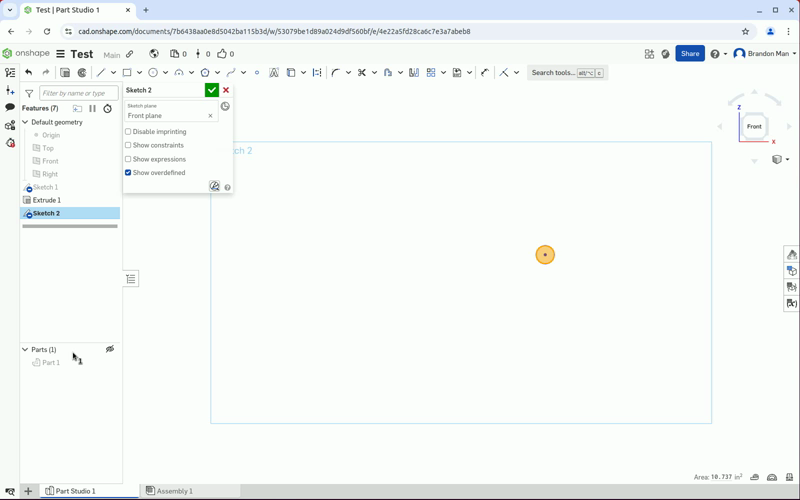
key(shift+y)
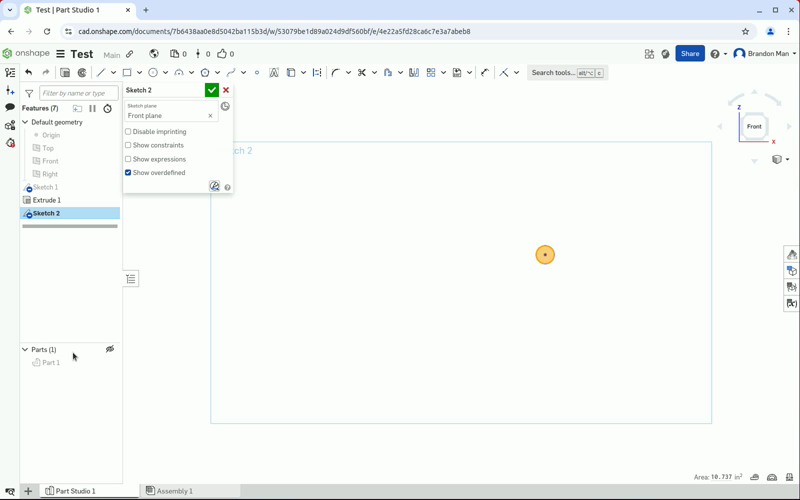
key(shift+e)
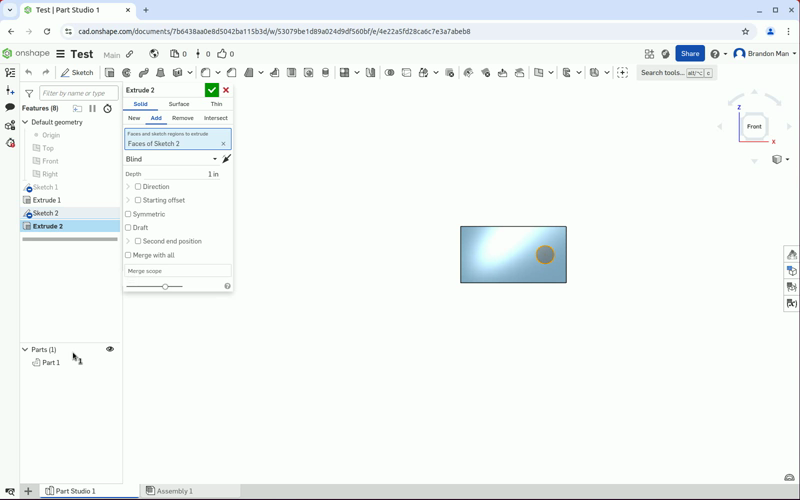
mouse_move(143, 106)
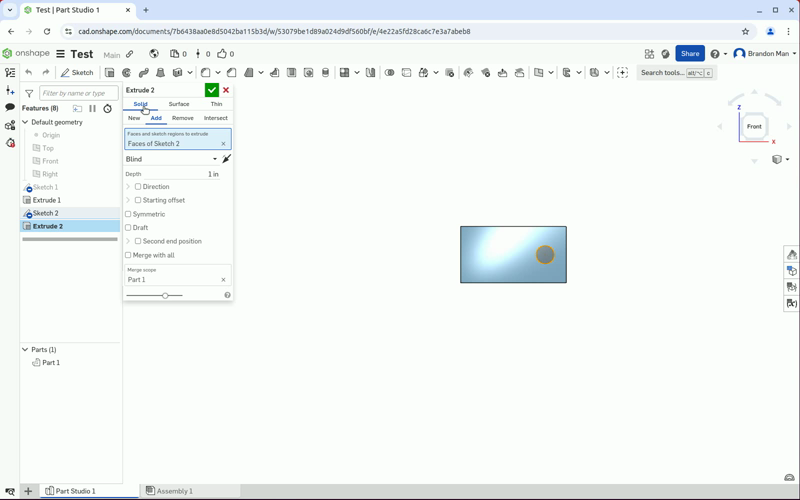
click(143, 106)
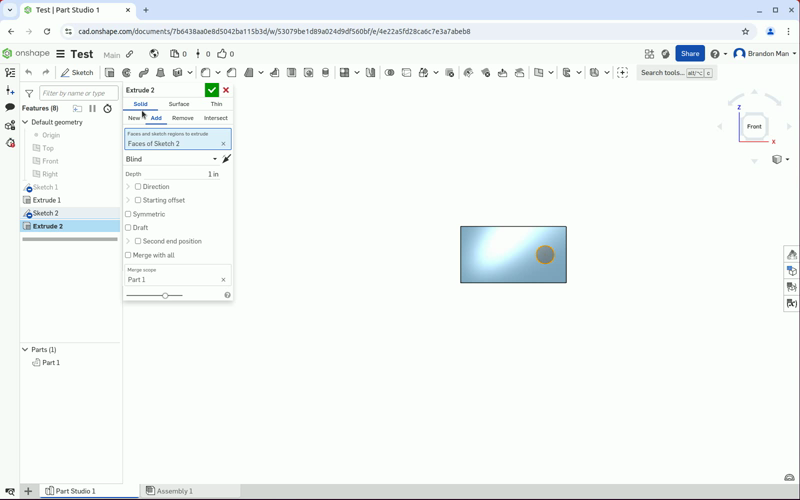
mouse_move(137, 120)
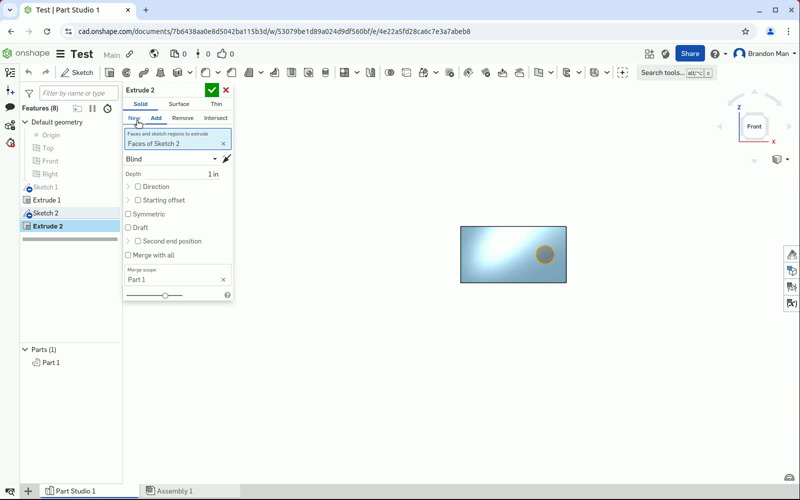
click(137, 120)
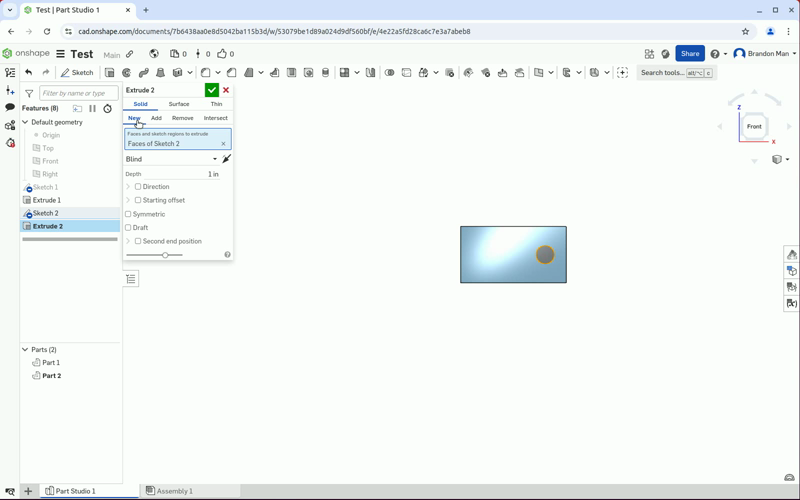
key(tab, 4)
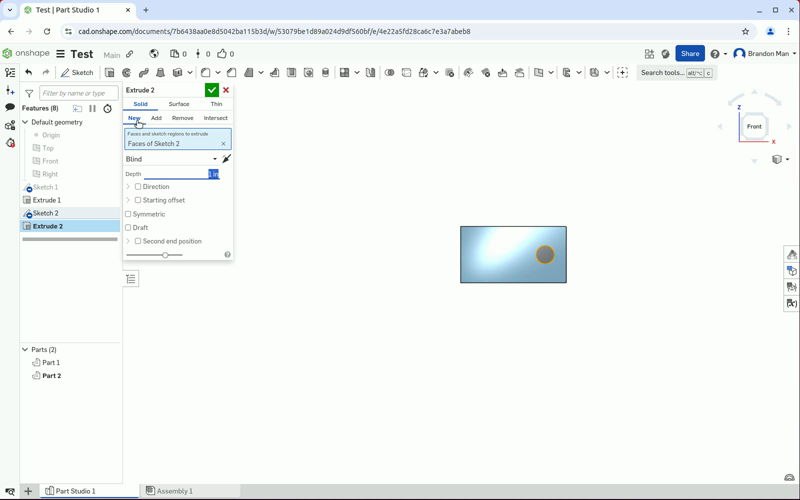
text(4.814)
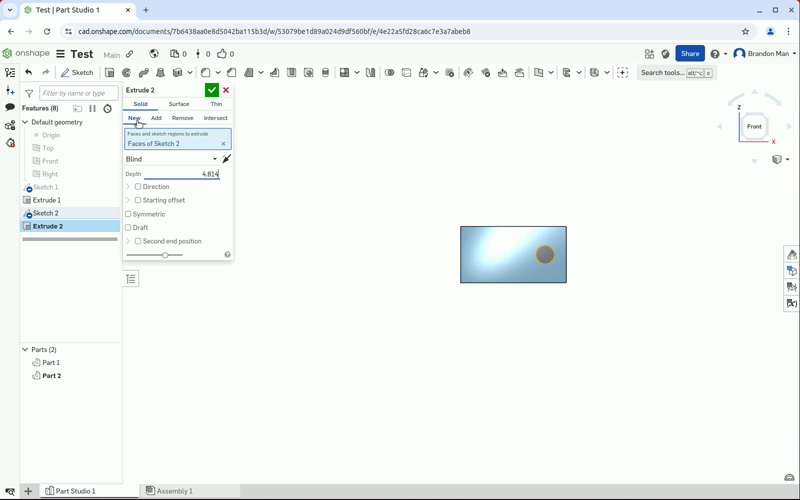
key(enter)
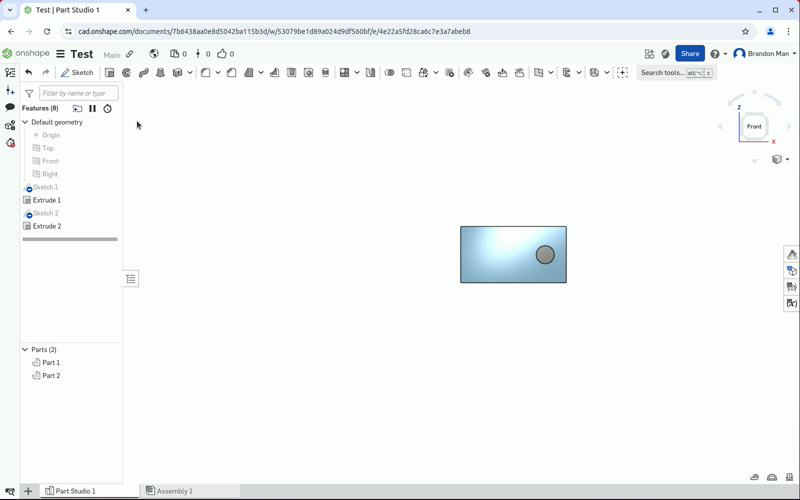
key(shift+h)
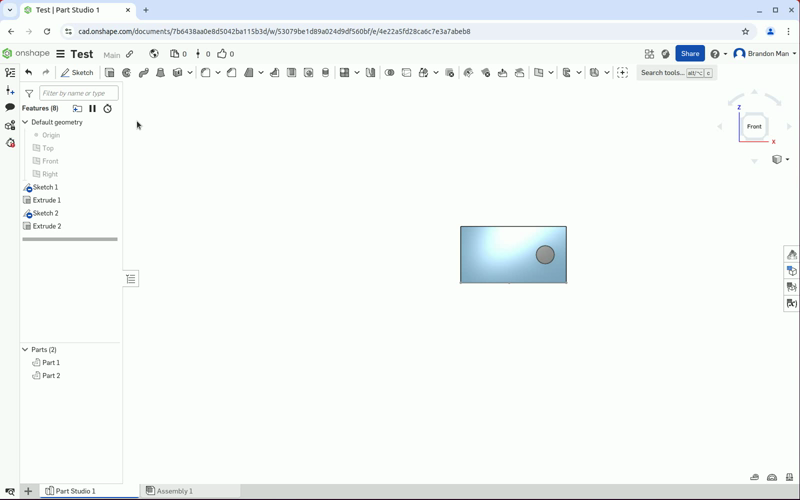
key(shift+h)
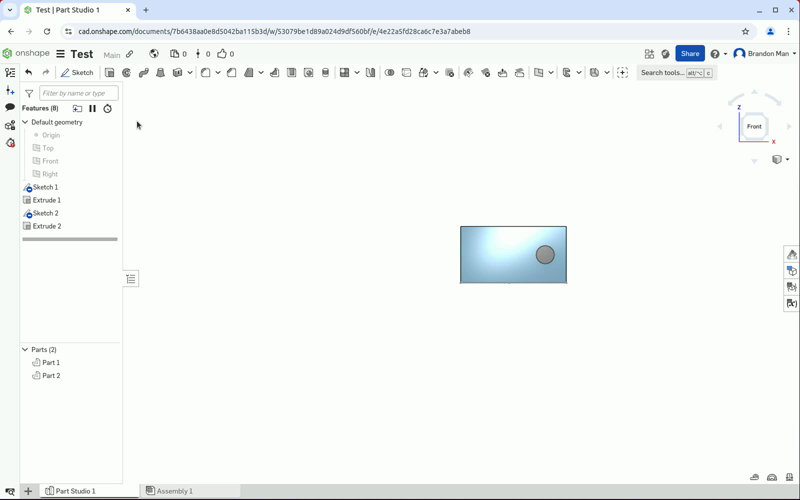
key(shift+7)
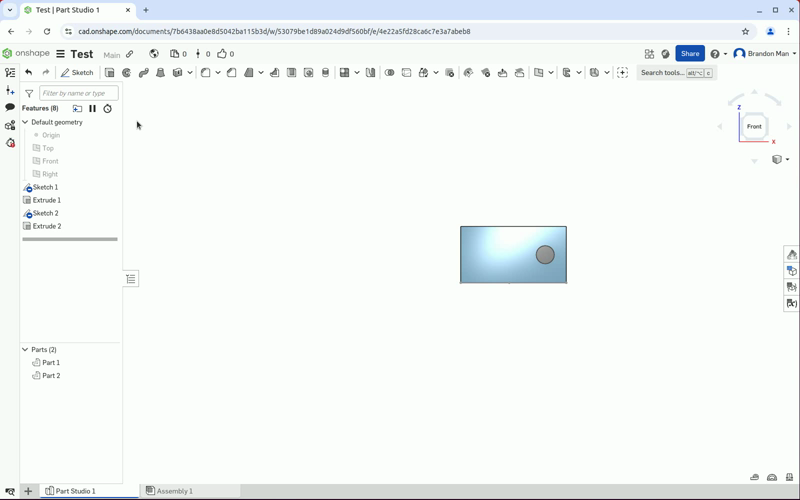
key(left, 2)
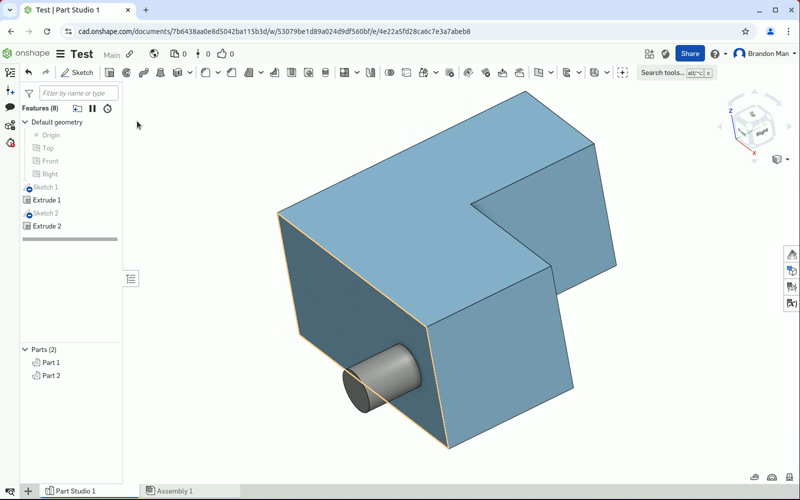
key(down, 2)
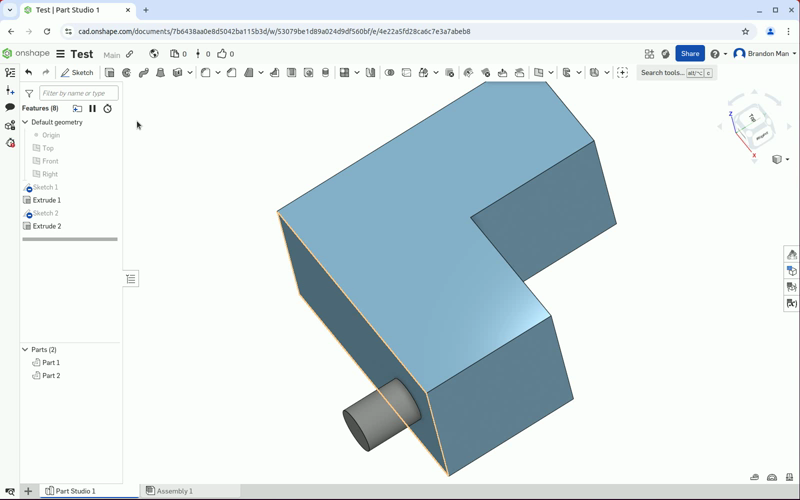
key(up, 2)
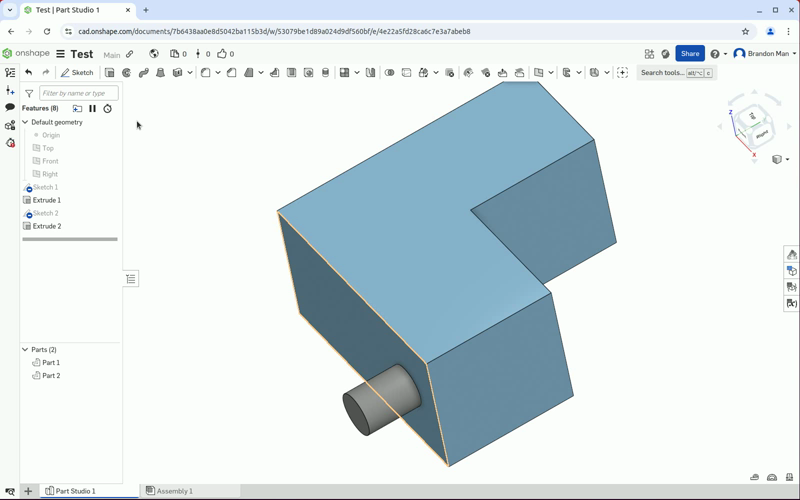
key(right, 2)
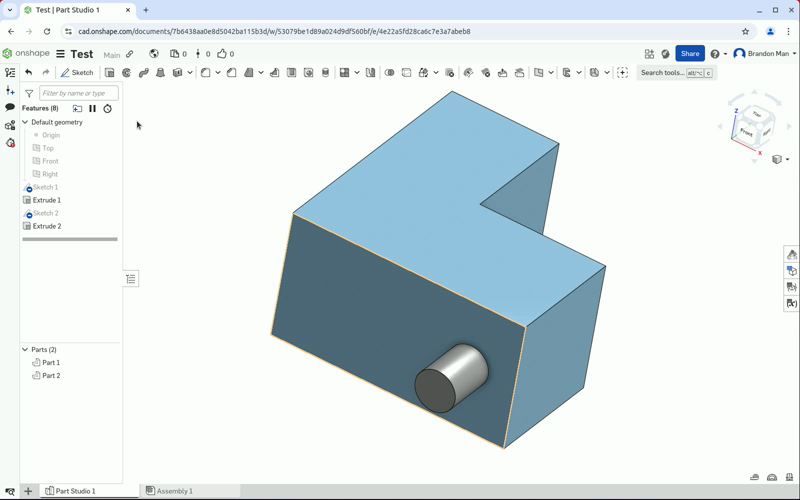
mouse_move(73, 189)
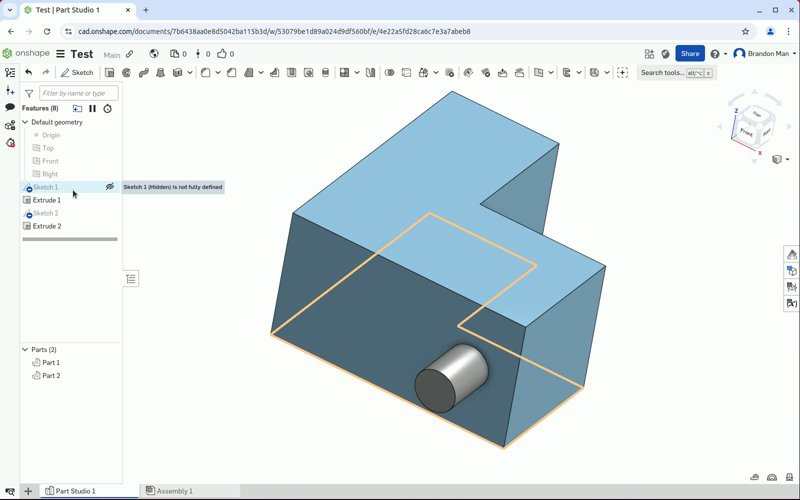
click(73, 189)